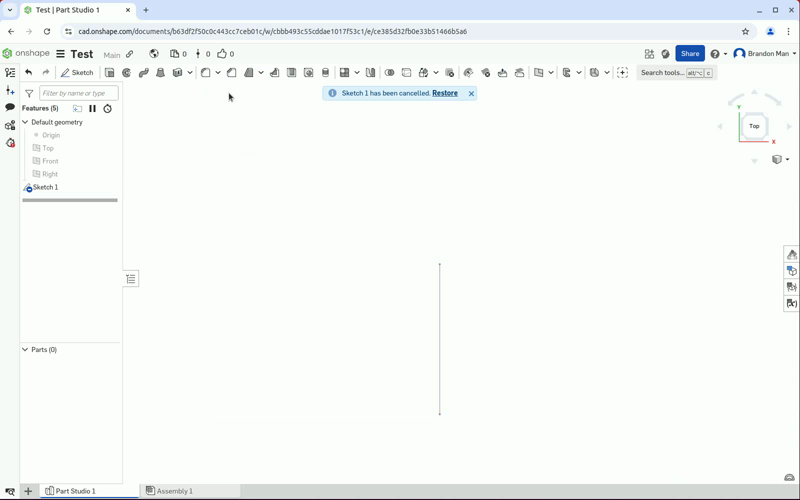
key(shift+h)
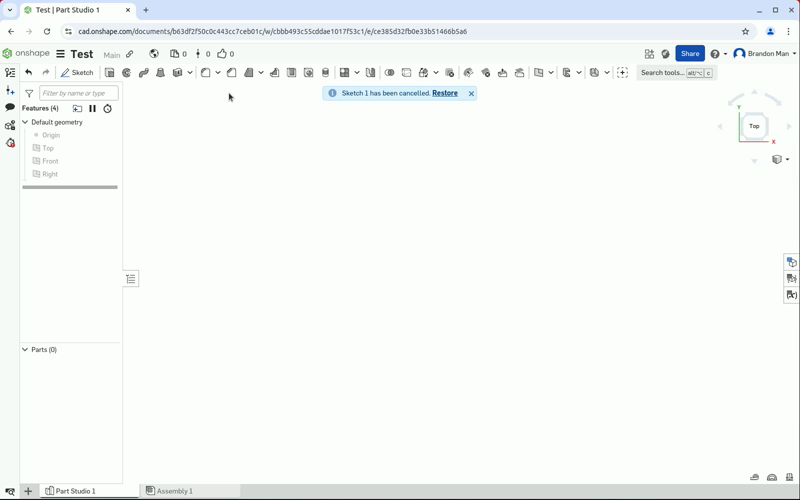
mouse_move(73, 352)
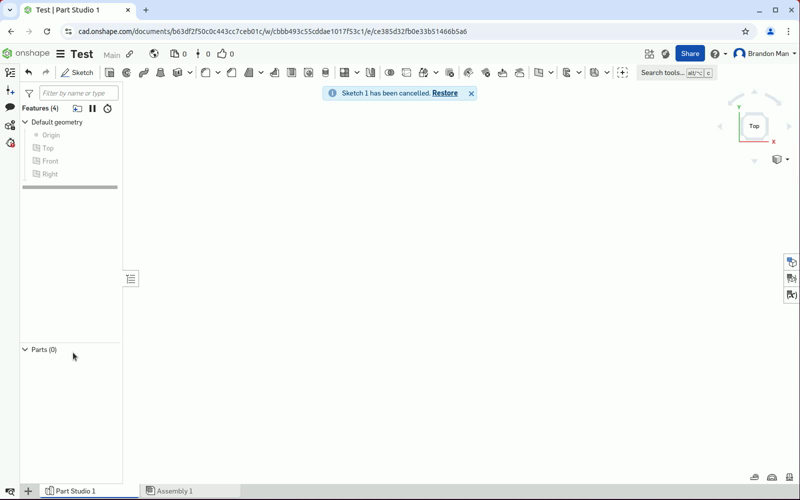
key(y)
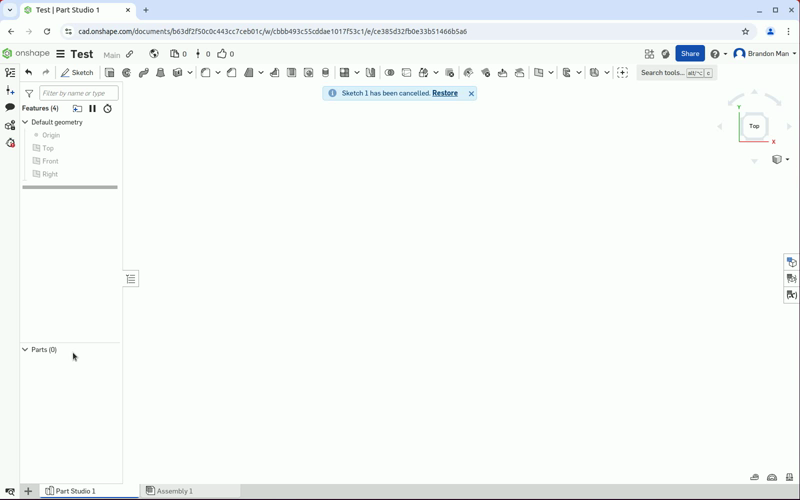
key(shift+p)
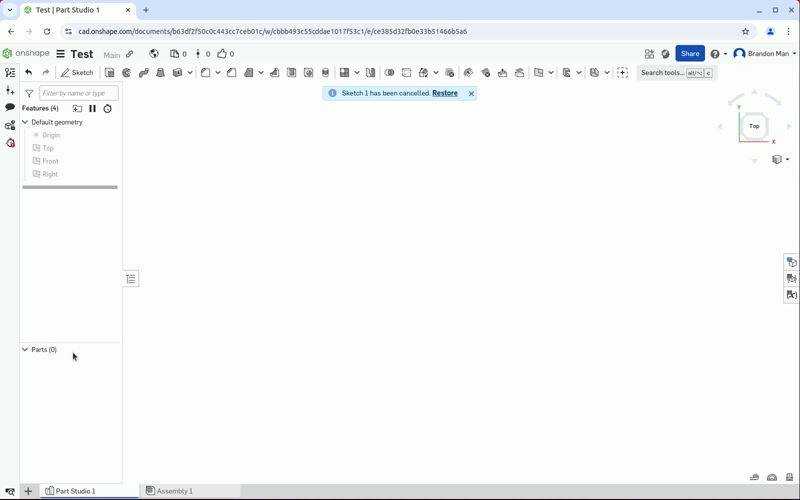
key(space)
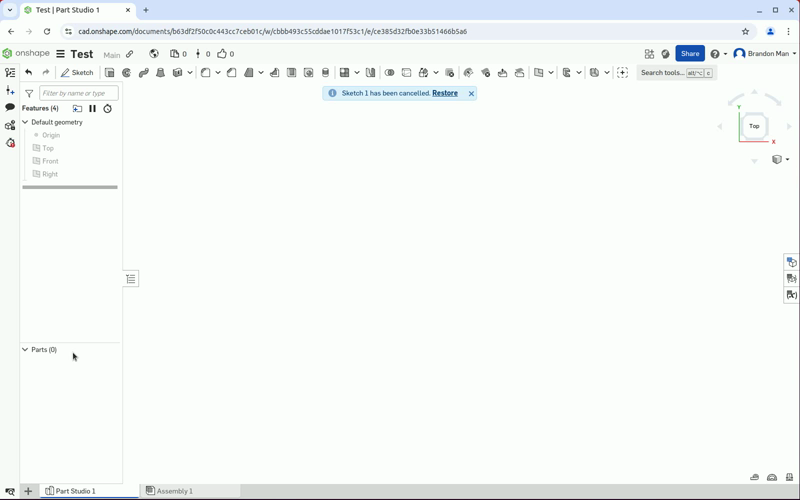
key_down(shift)
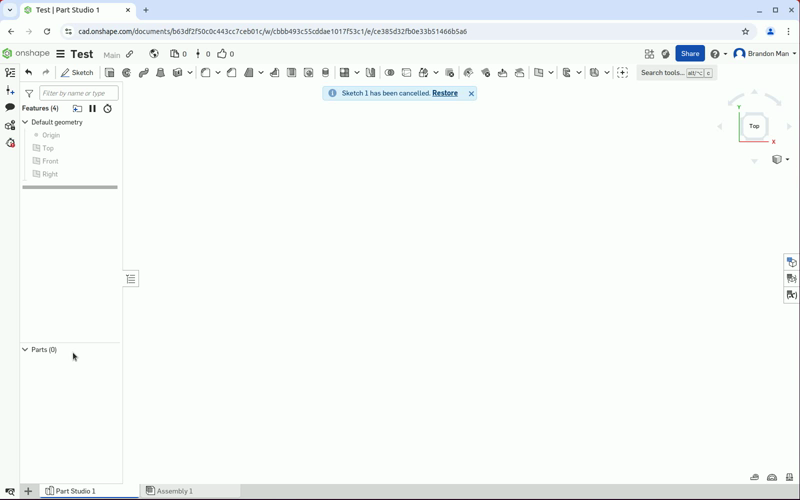
key(up)
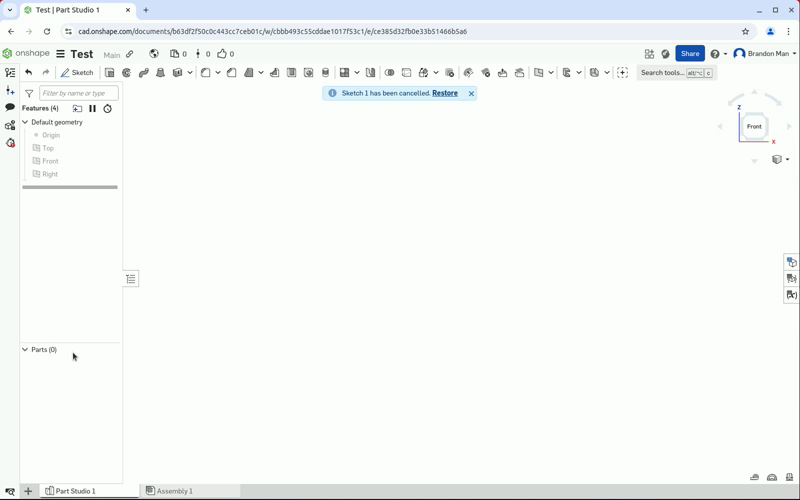
key_up(shift)
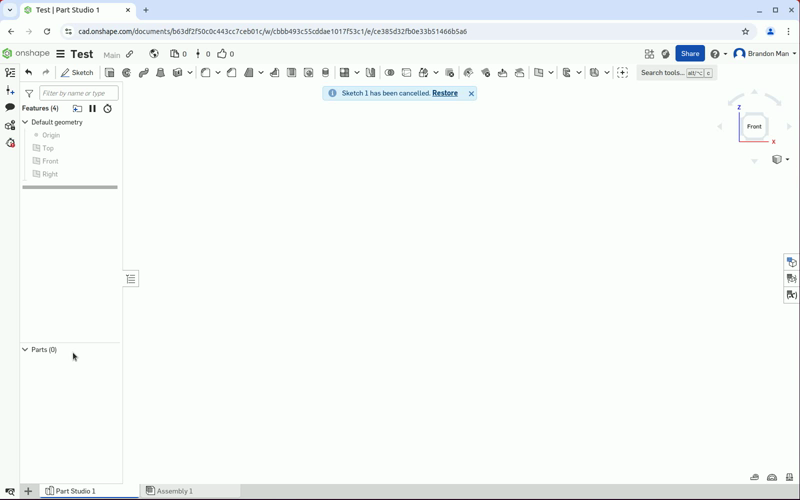
mouse_move(73, 352)
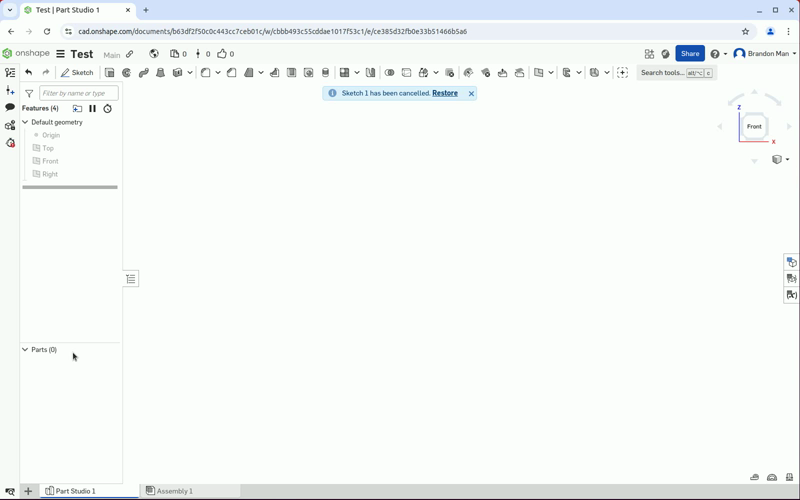
key(shift+y)
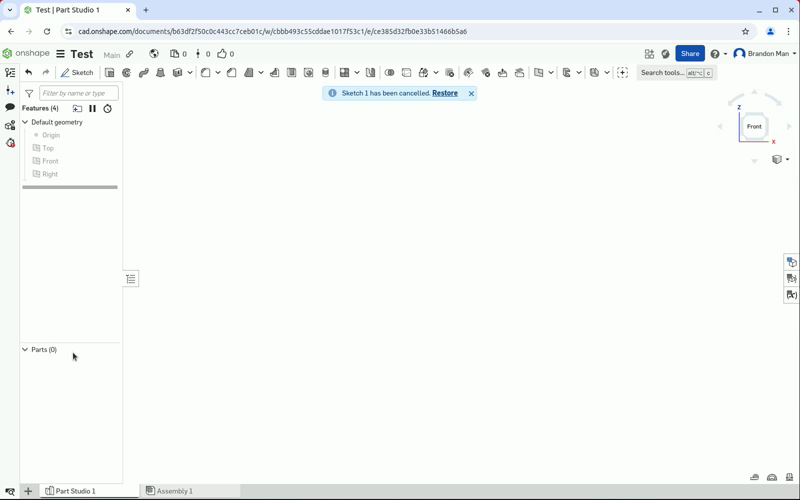
key(shift+s)
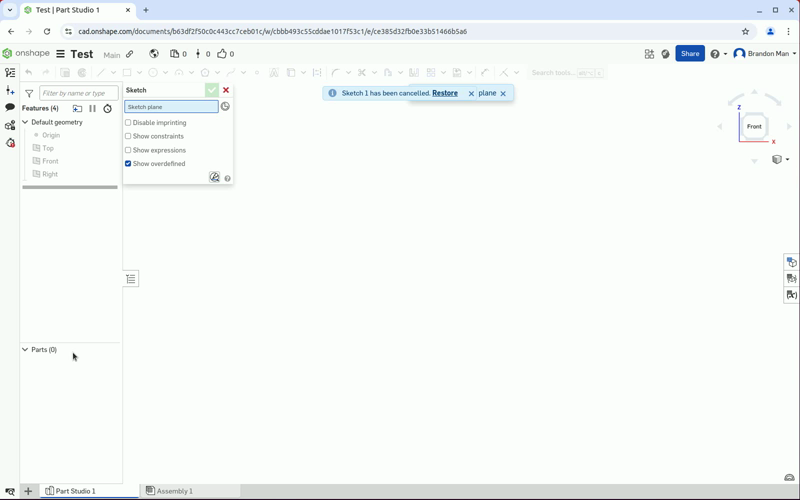
mouse_move(73, 163)
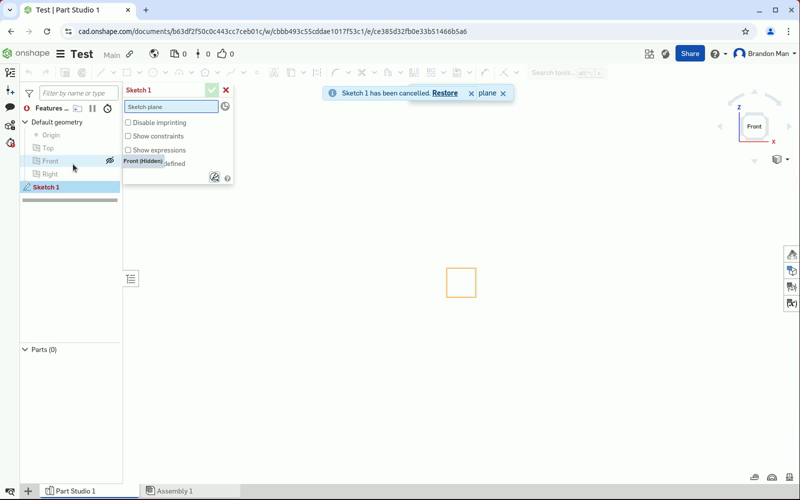
click(73, 163)
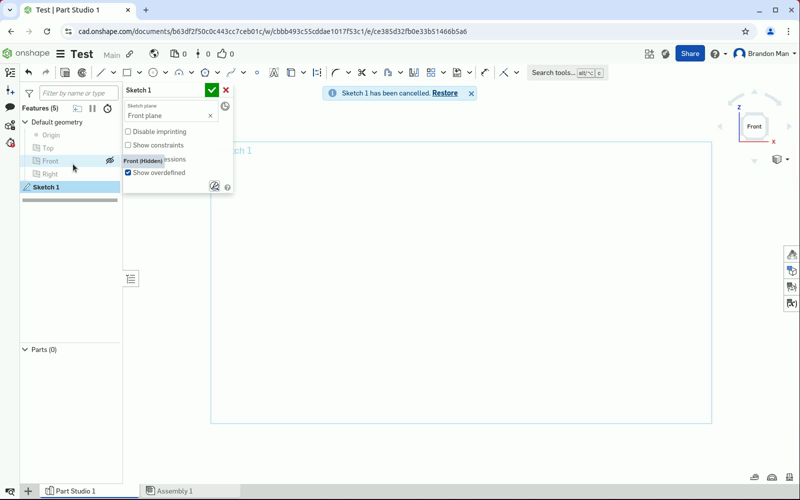
mouse_move(73, 352)
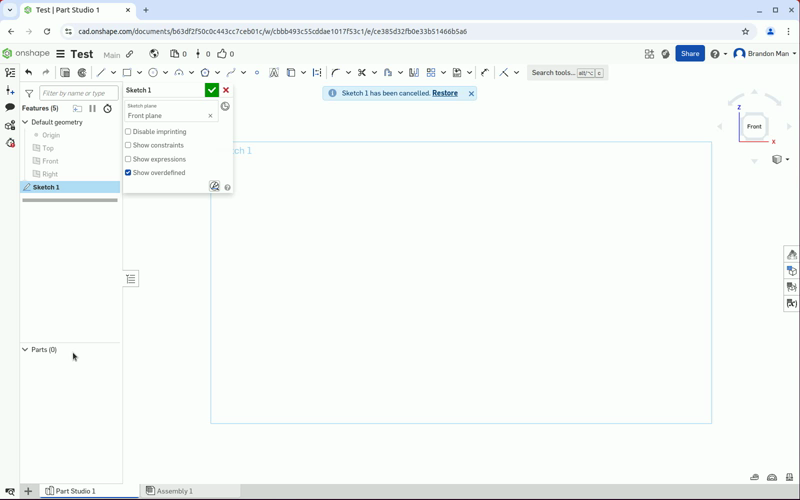
key(y)
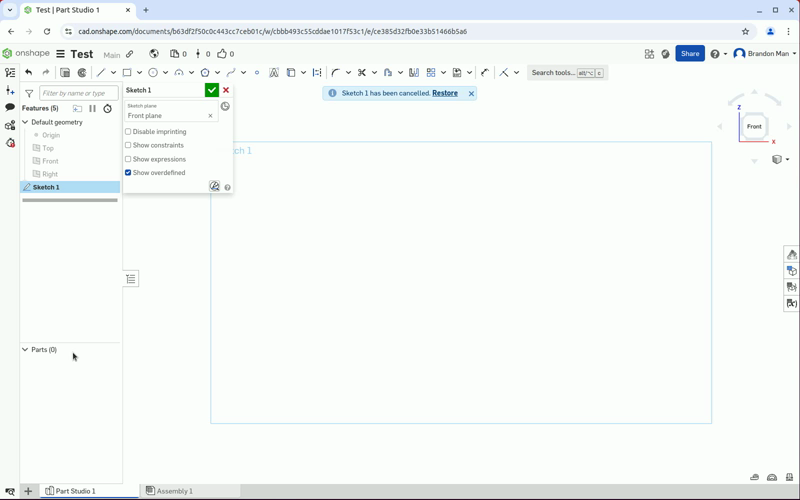
key(c)
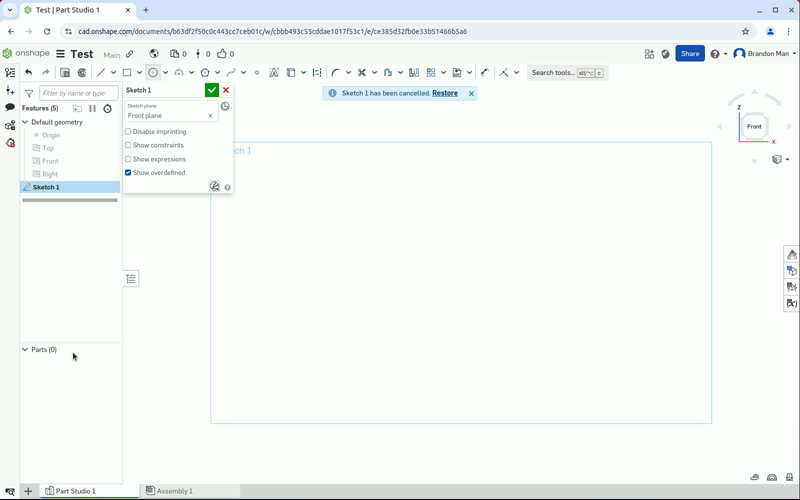
key_down(shift)
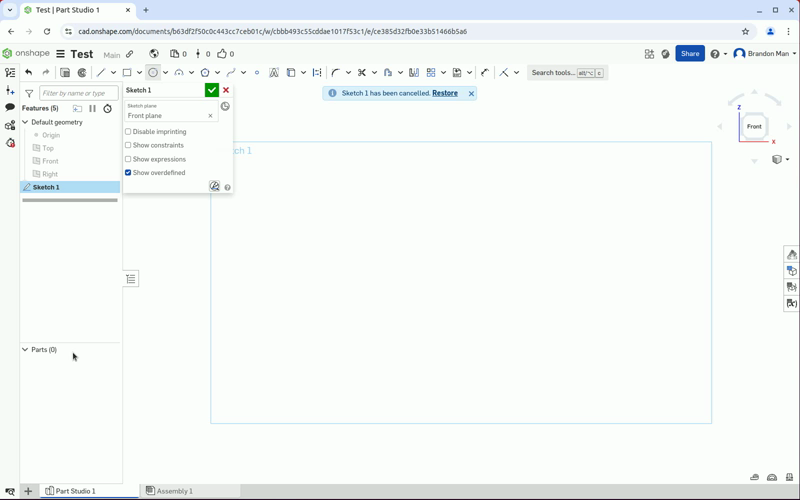
mouse_move(460, 282)
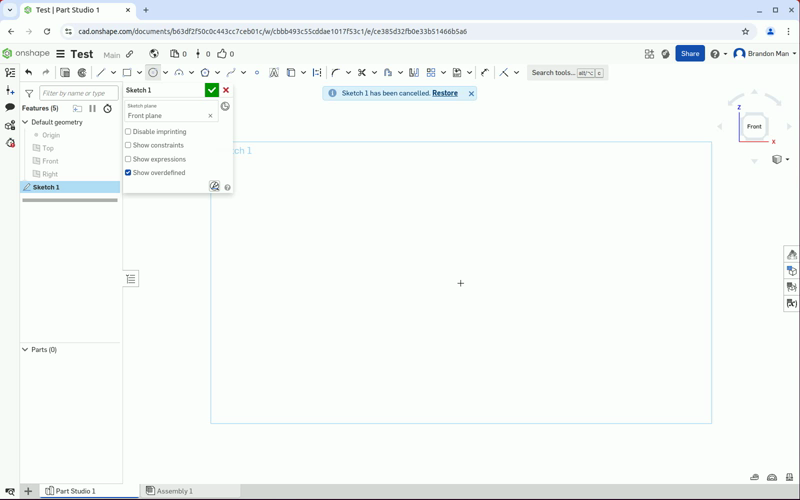
click(460, 282)
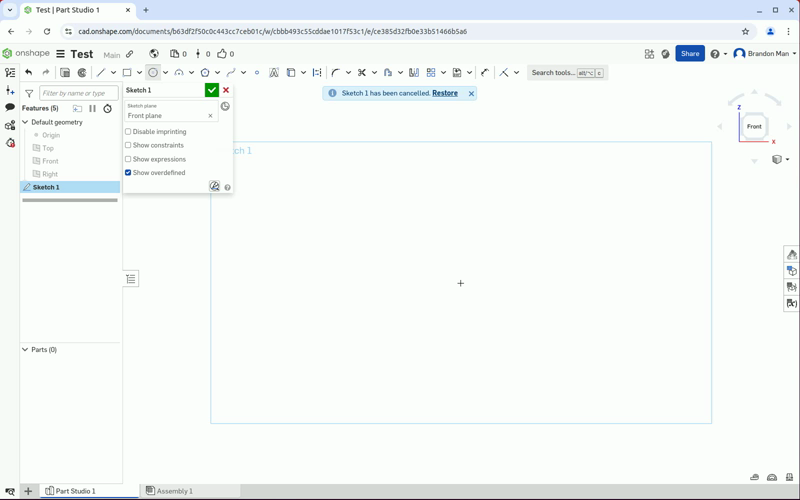
key_up(shift)
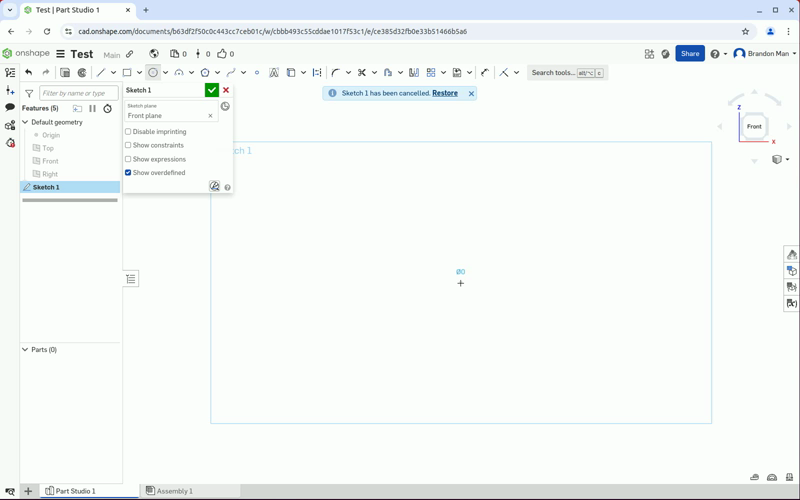
mouse_move(464, 282)
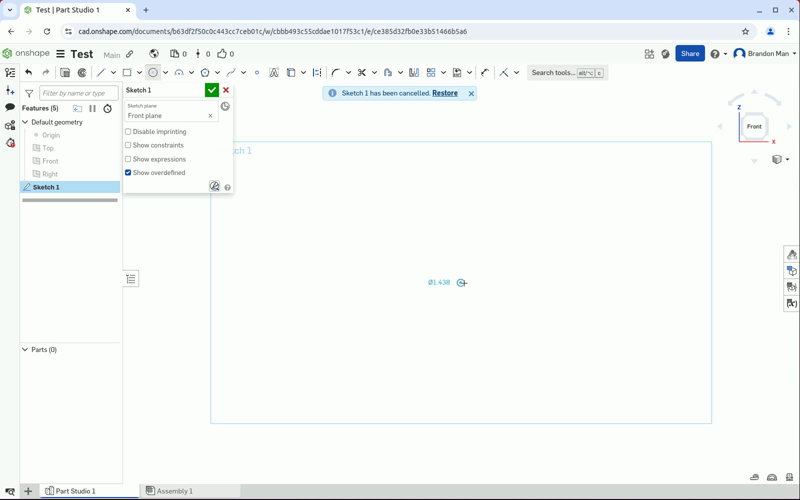
click(464, 282)
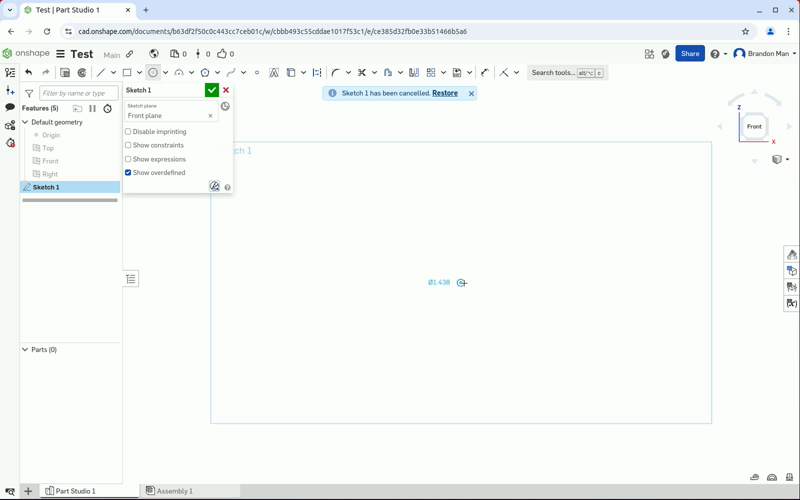
key(esc)
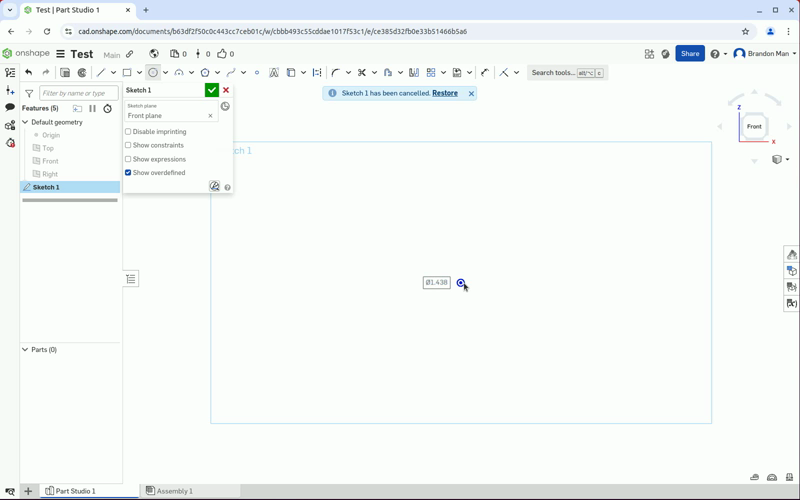
mouse_move(463, 281)
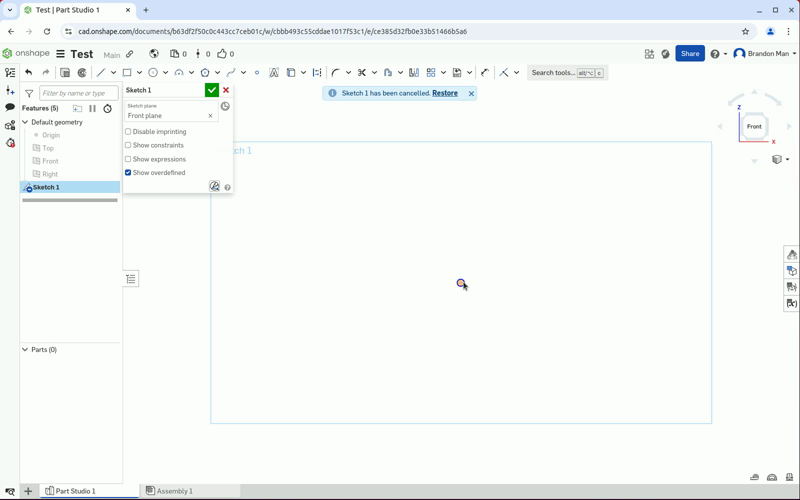
scroll(6)
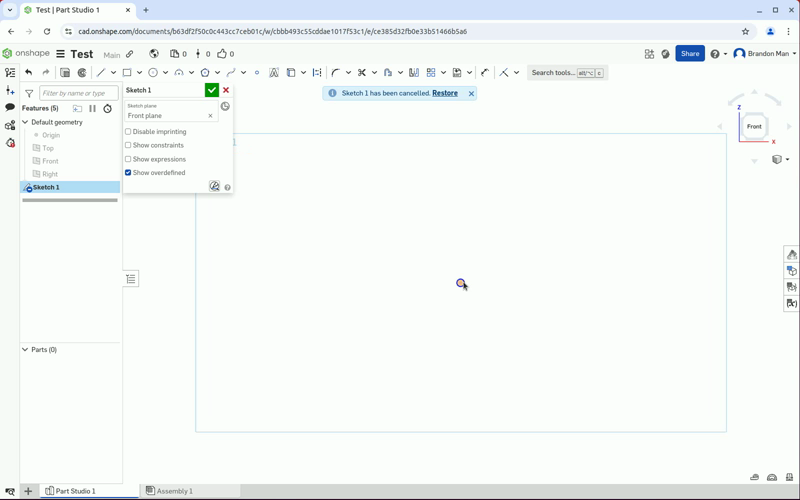
scroll(6)
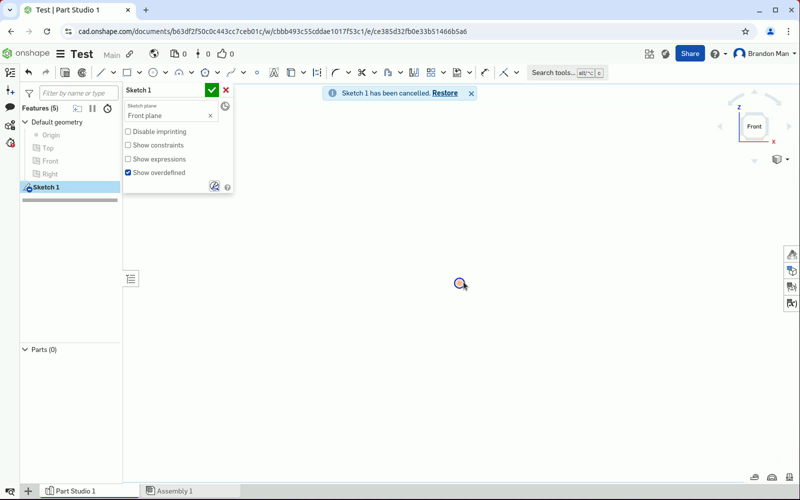
scroll(6)
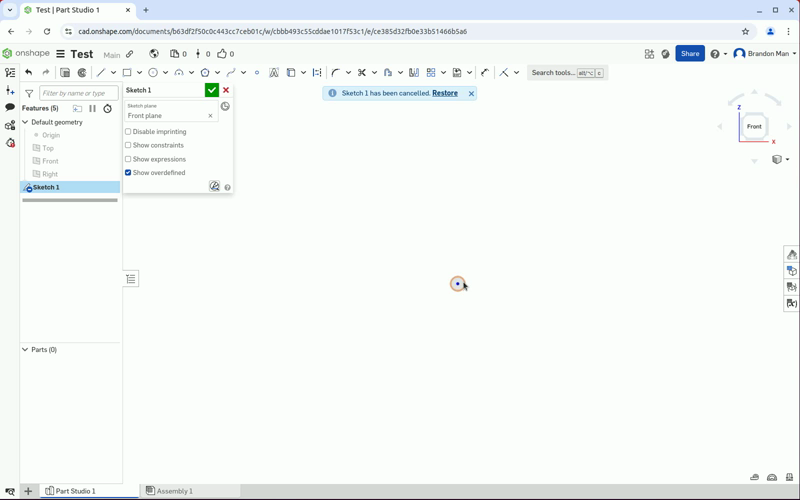
scroll(6)
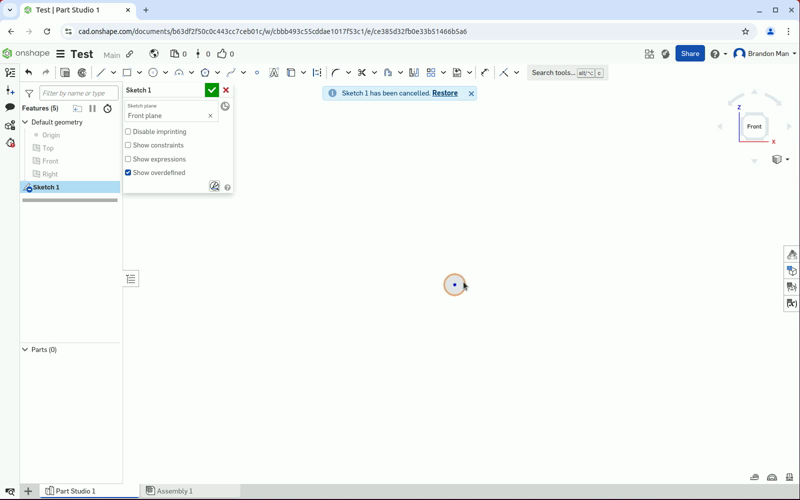
scroll(6)
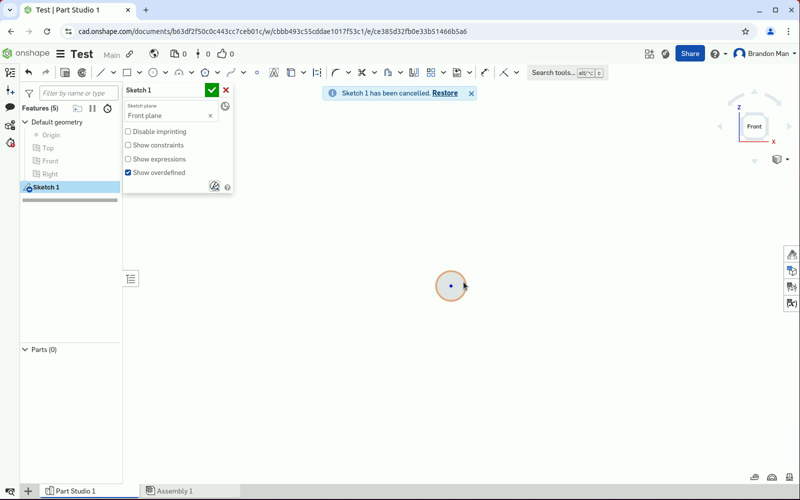
scroll(6)
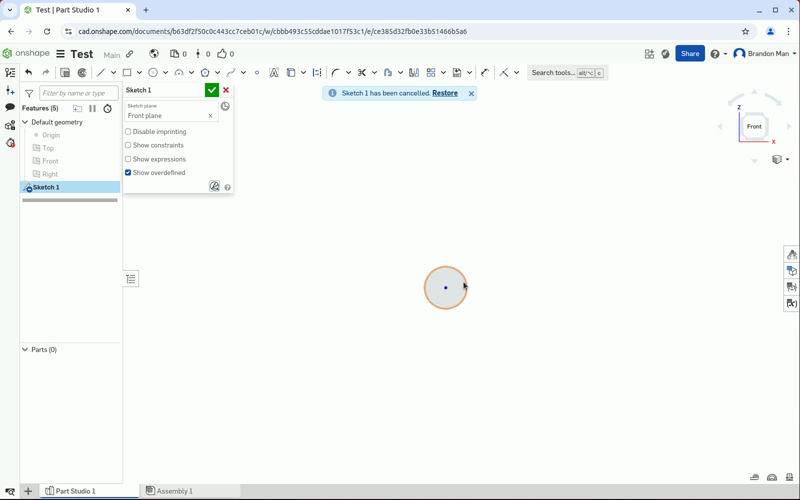
scroll(6)
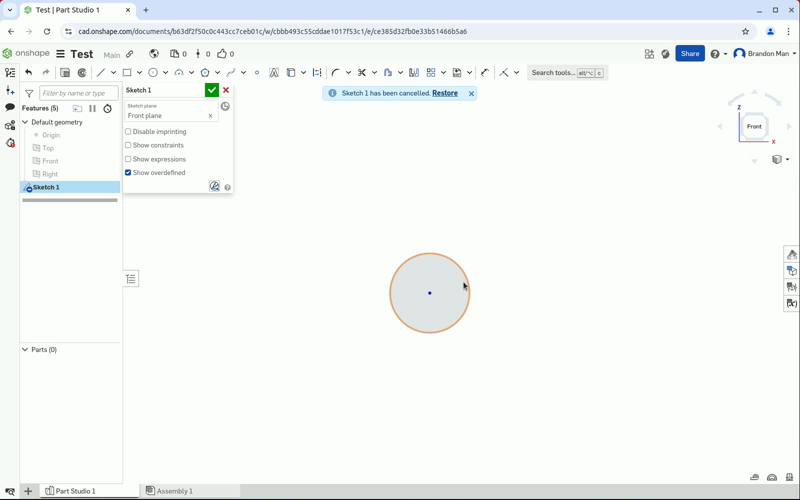
click(463, 281)
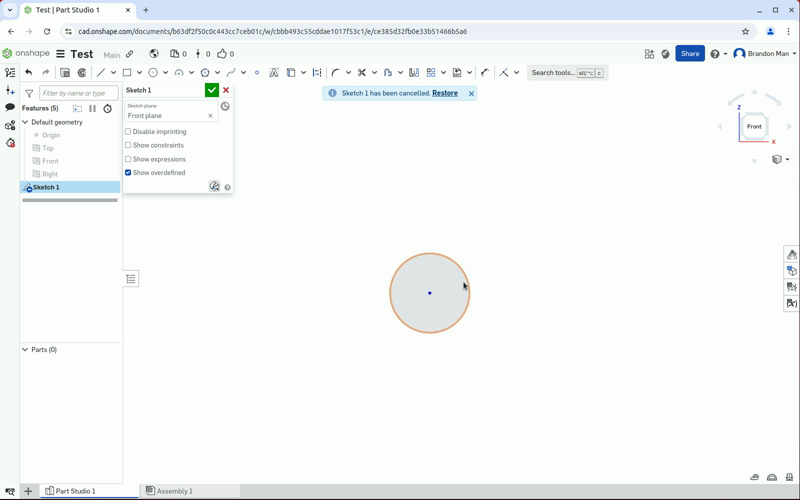
scroll(-6)
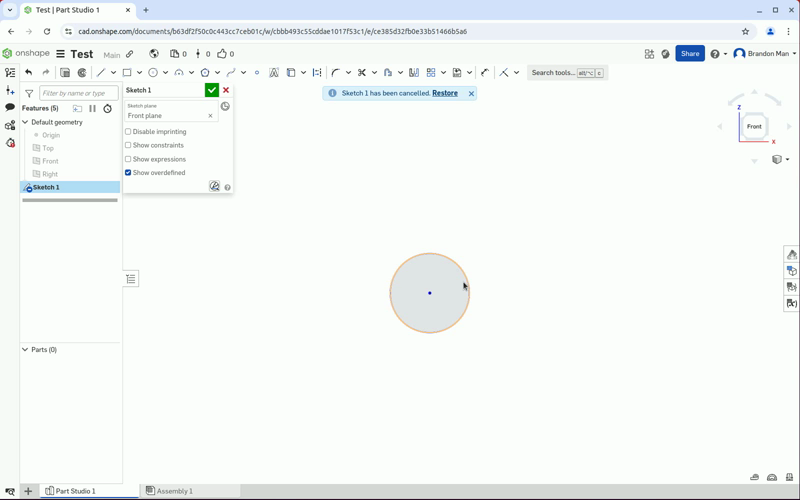
scroll(-6)
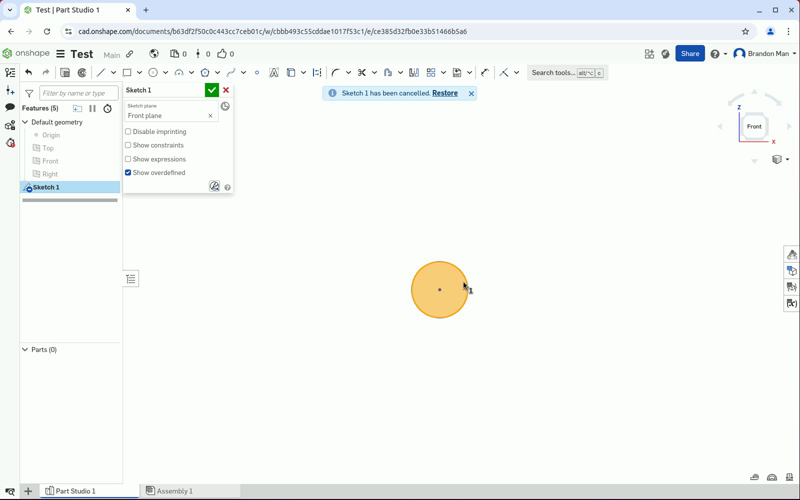
scroll(-6)
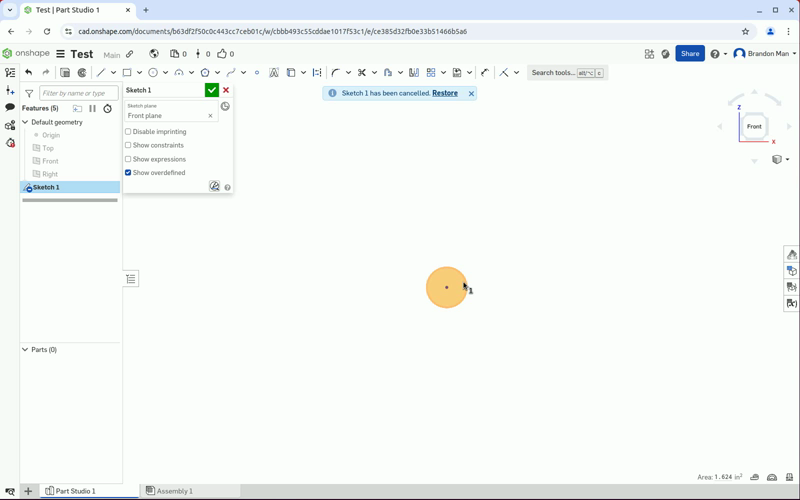
scroll(-6)
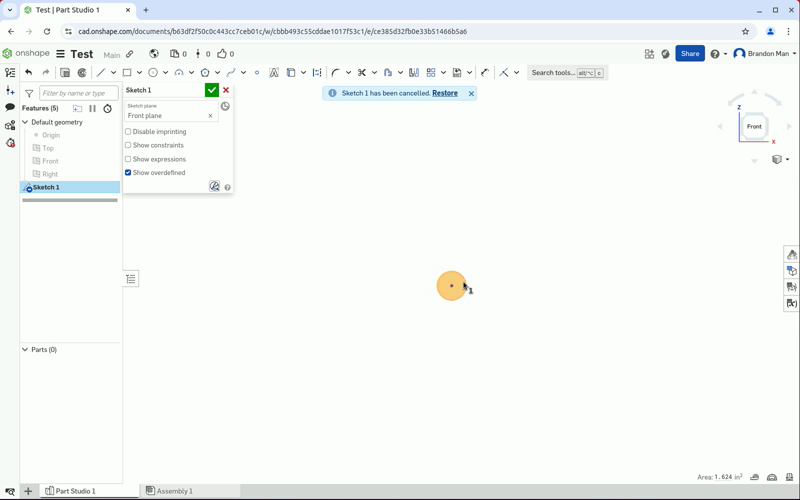
scroll(-6)
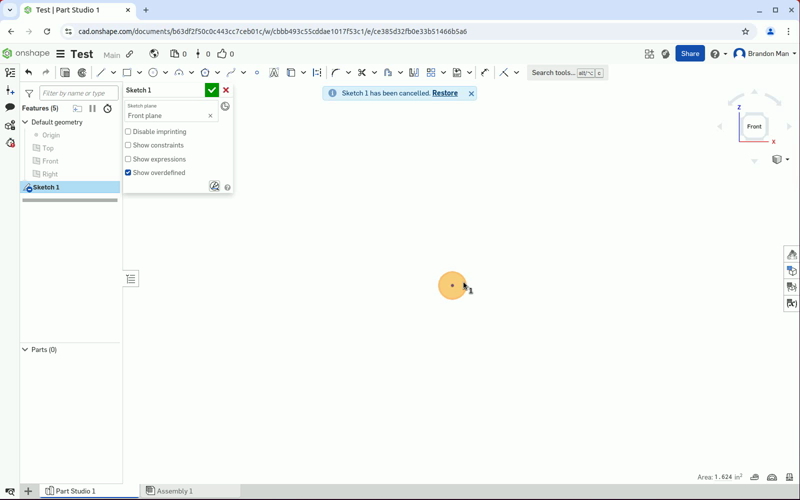
scroll(-6)
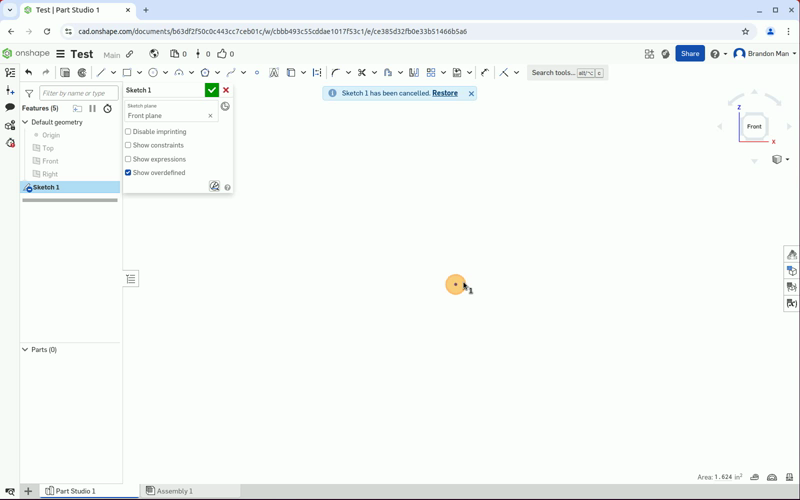
scroll(-6)
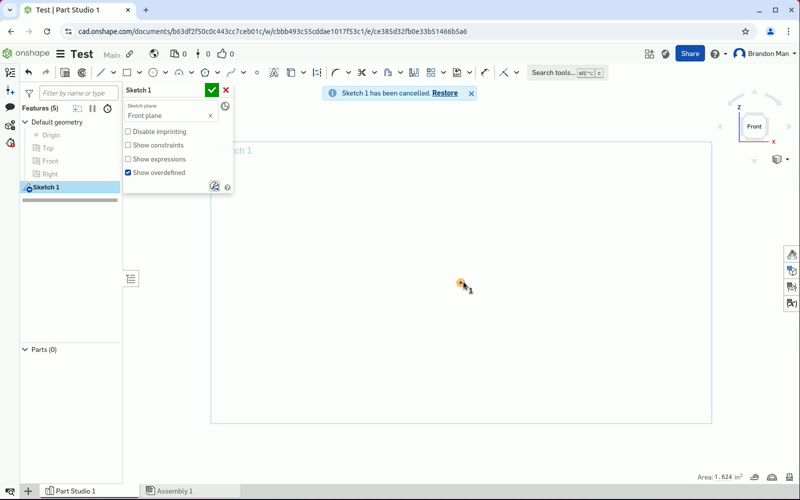
mouse_move(73, 352)
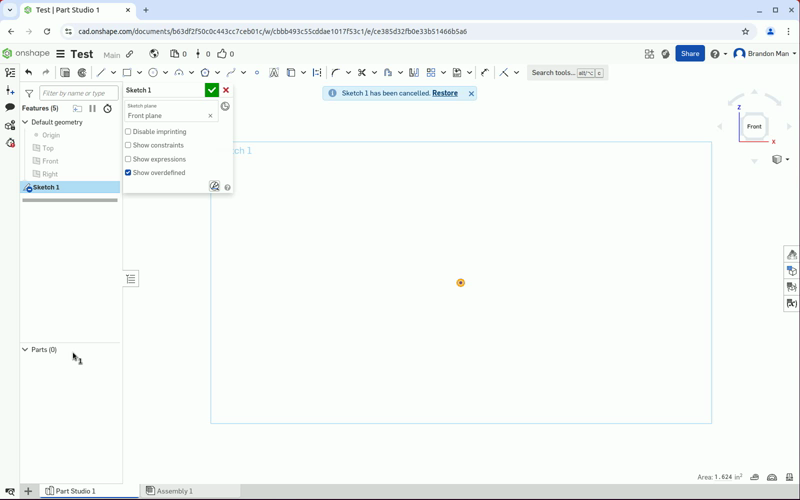
key(shift+y)
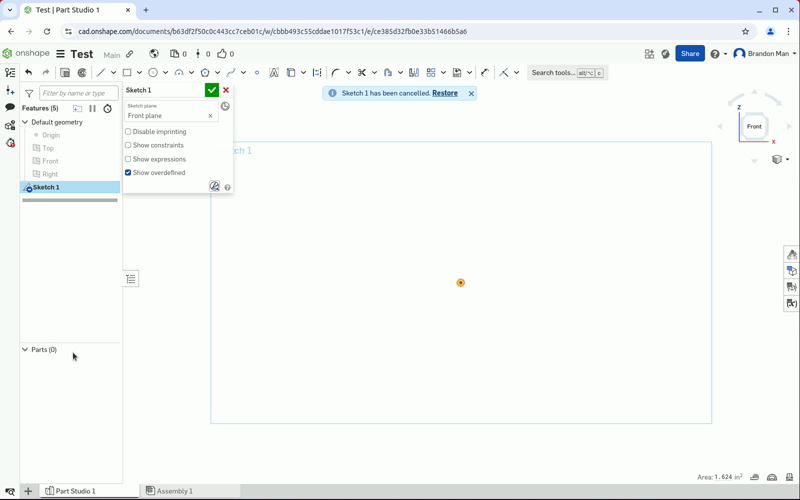
key(shift+e)
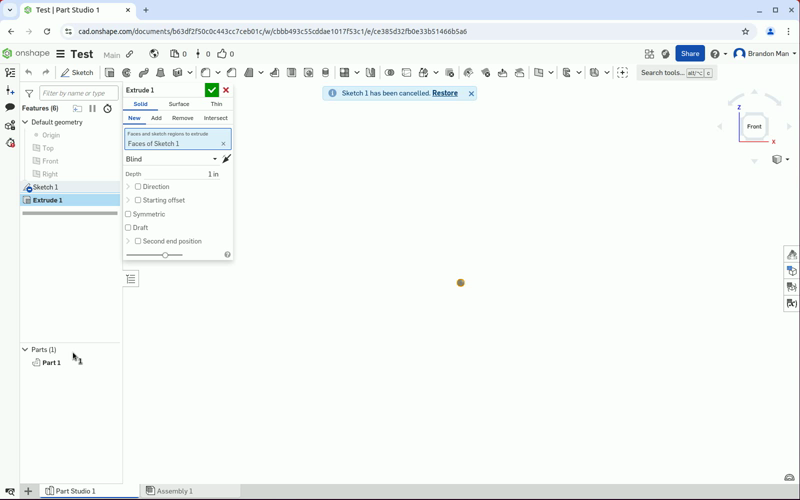
mouse_move(143, 106)
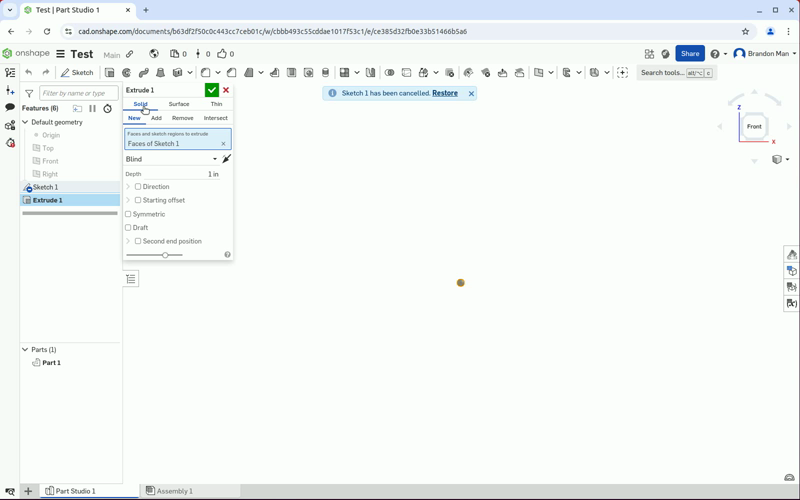
click(143, 106)
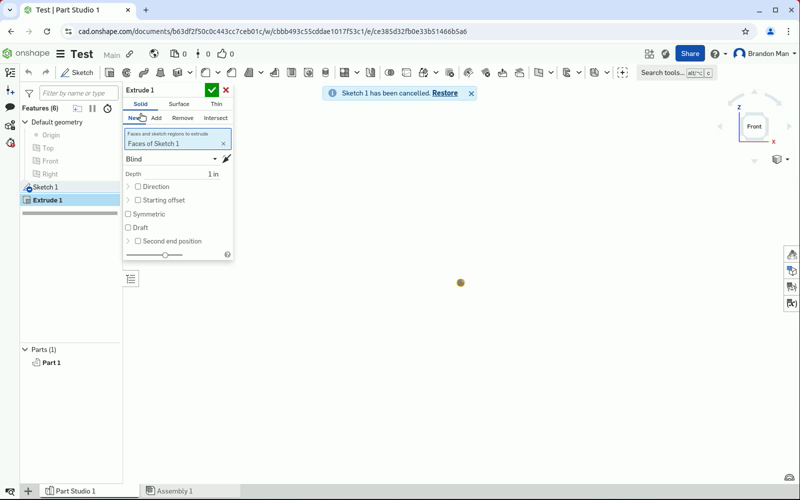
mouse_move(137, 120)
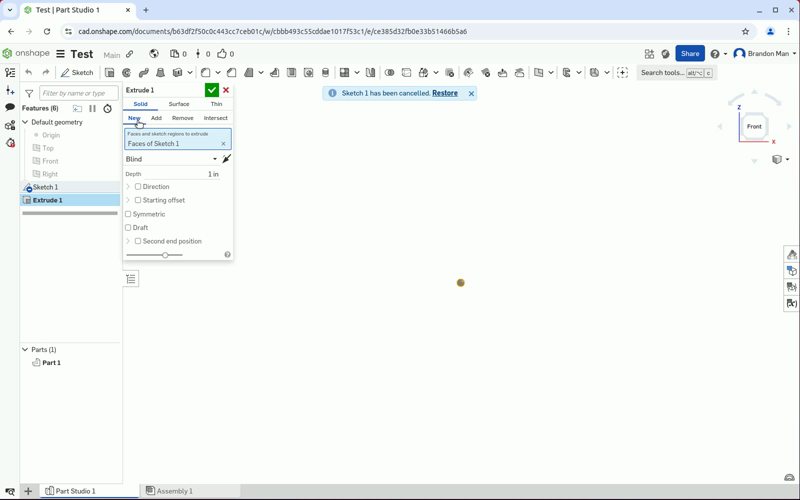
click(137, 120)
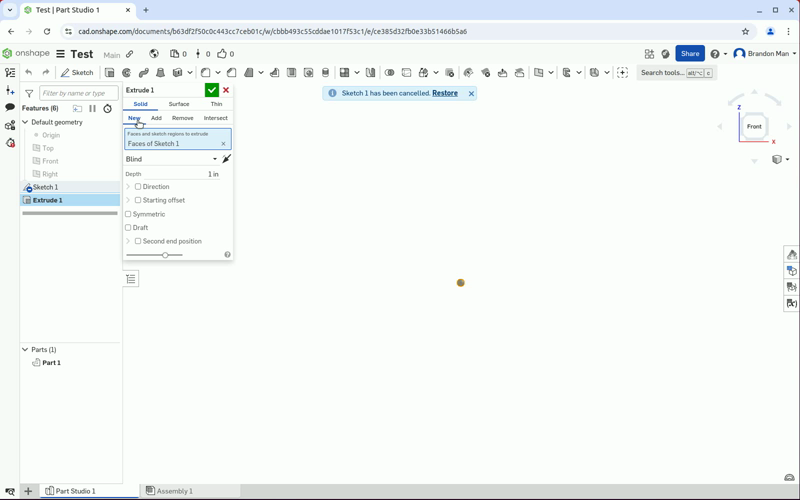
key(tab, 4)
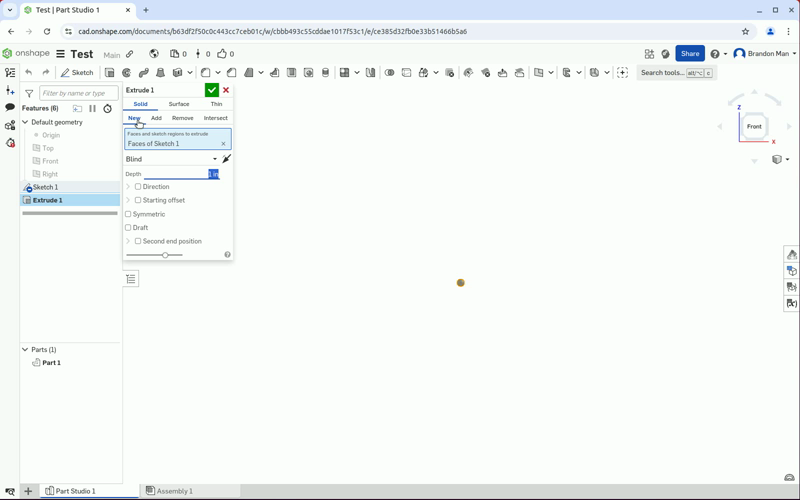
text(46.216)
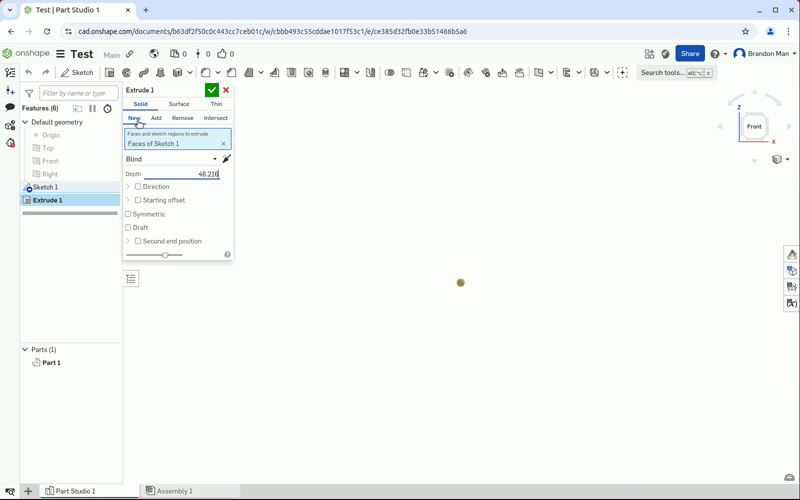
key(tab, 3)
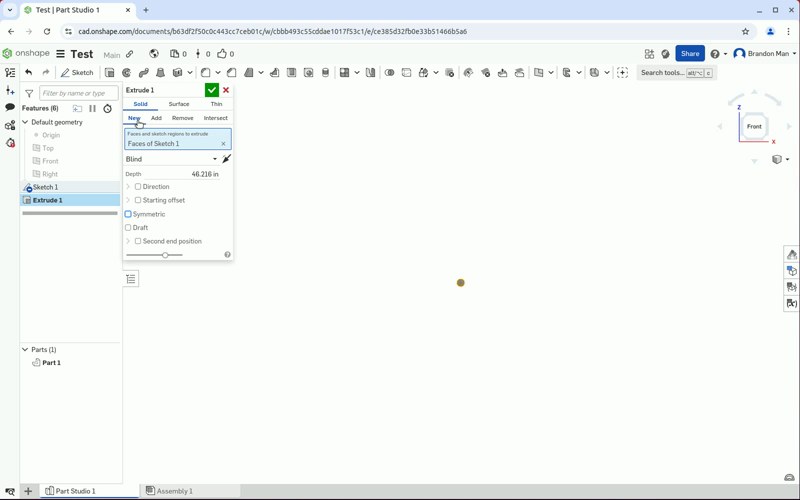
key(space)
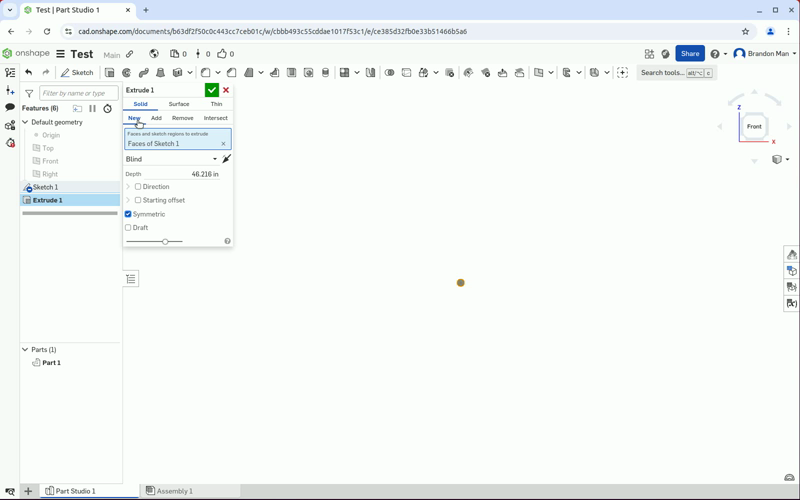
key(enter)
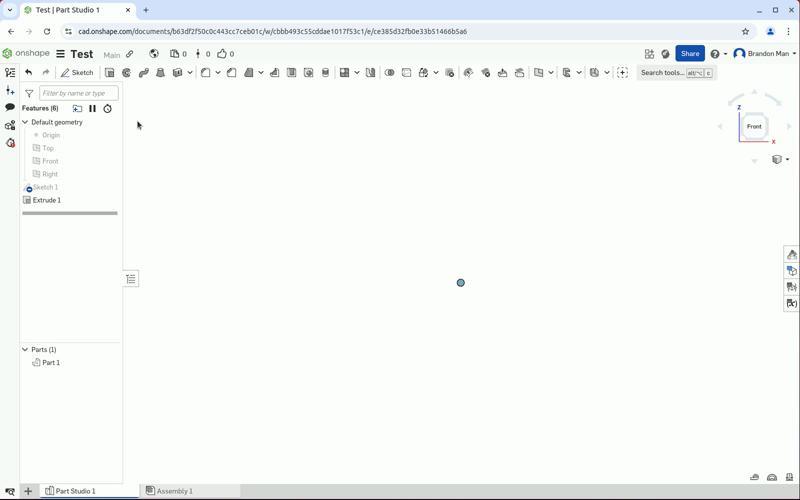
key(shift+h)
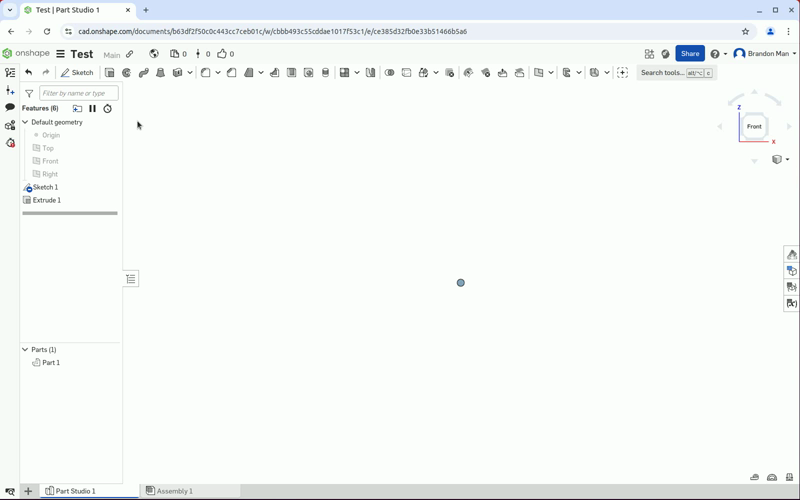
key(shift+h)
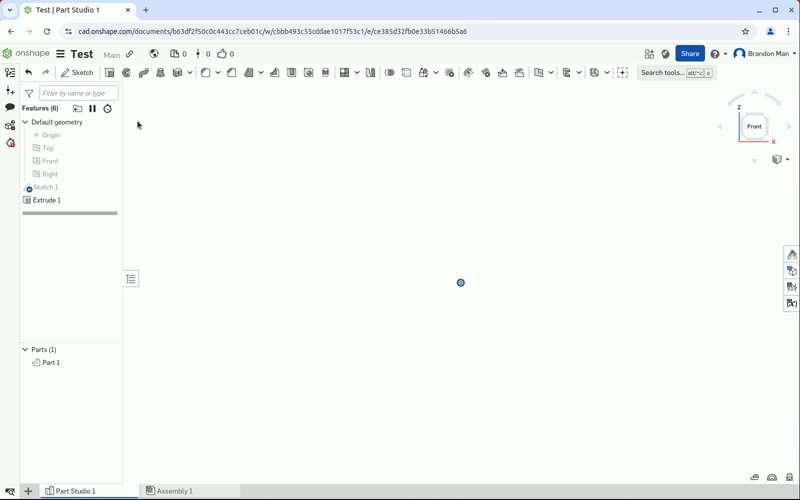
mouse_move(73, 189)
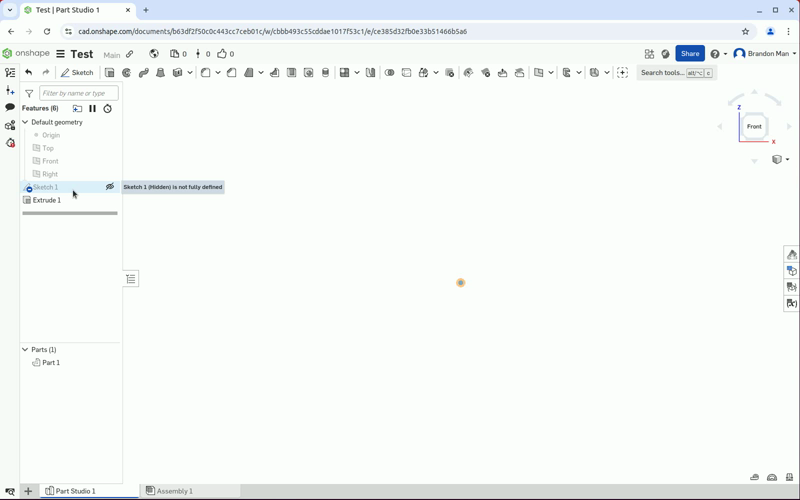
click(73, 189)
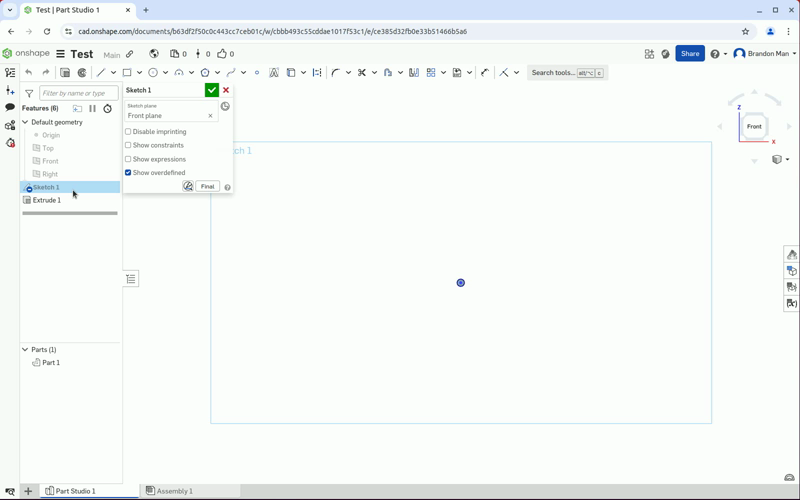
mouse_move(229, 92)
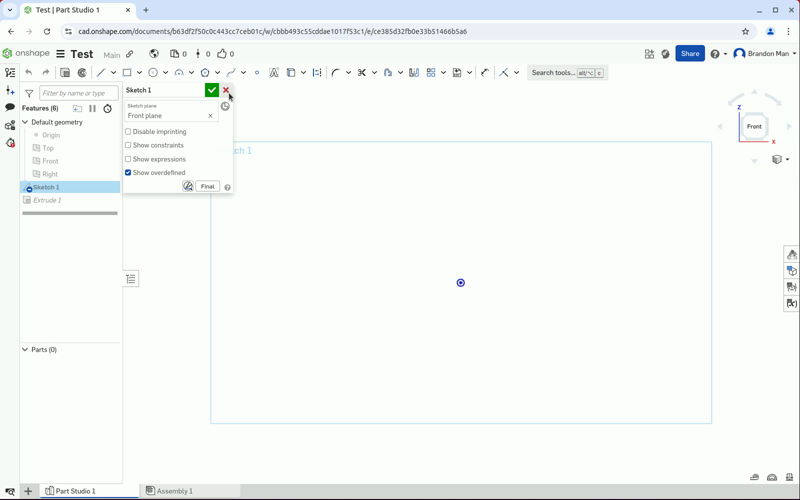
click(229, 92)
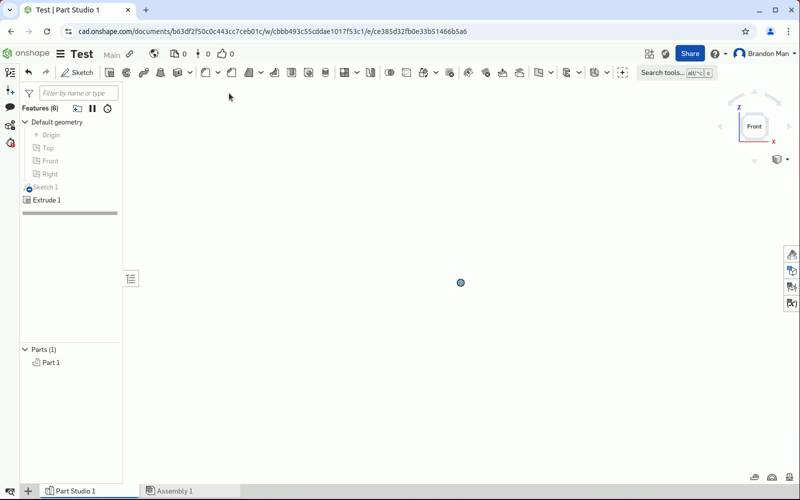
mouse_move(541, 75)
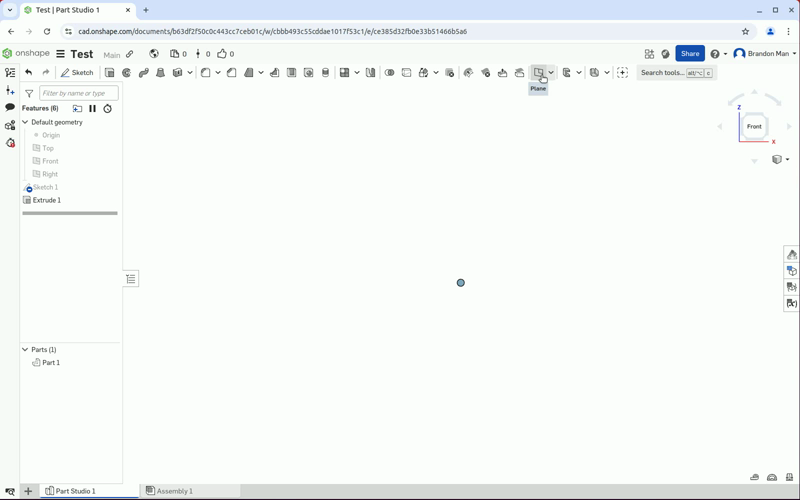
click(541, 75)
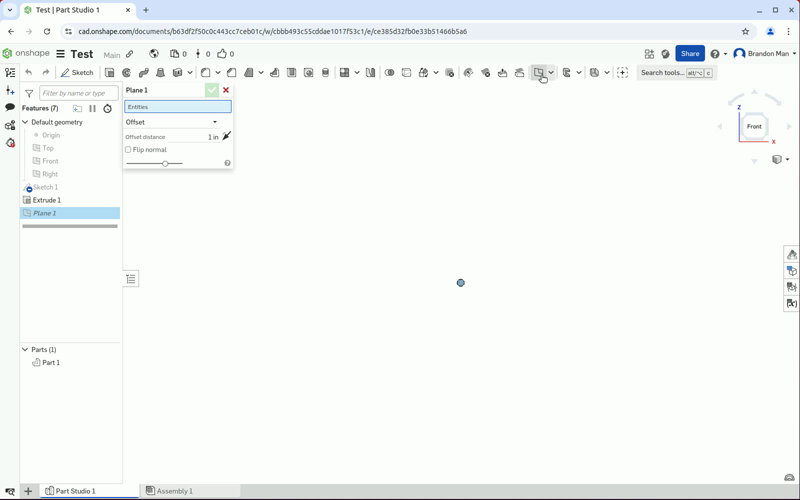
mouse_move(73, 163)
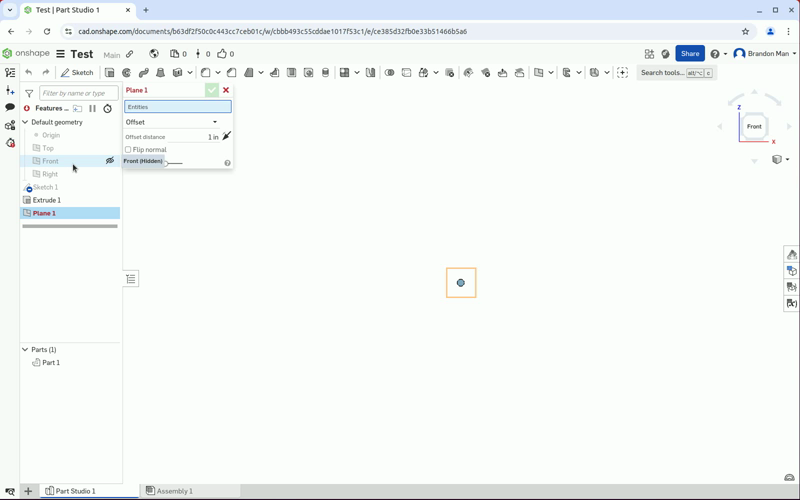
click(73, 163)
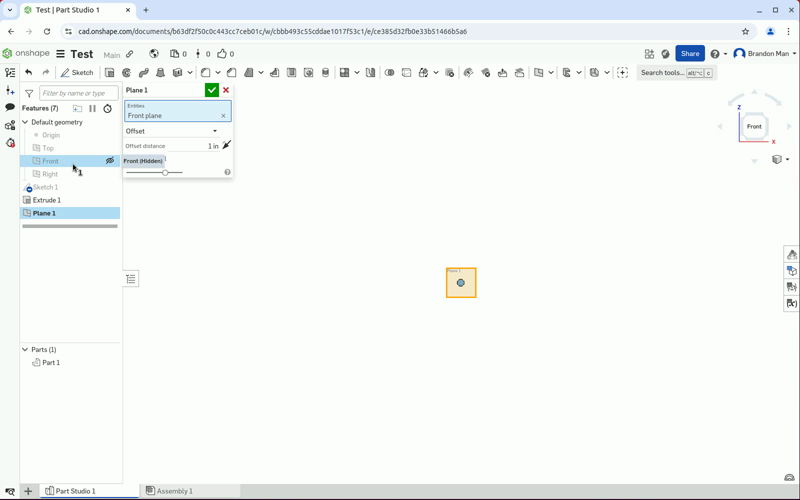
key(tab, 2)
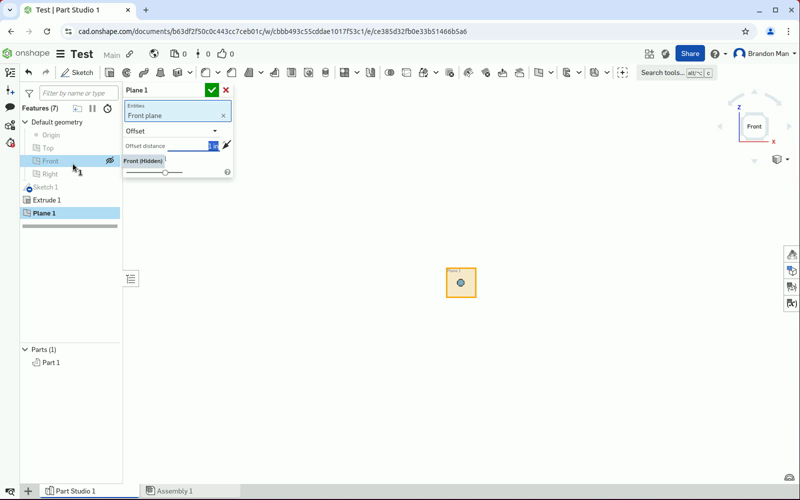
text(23.108)
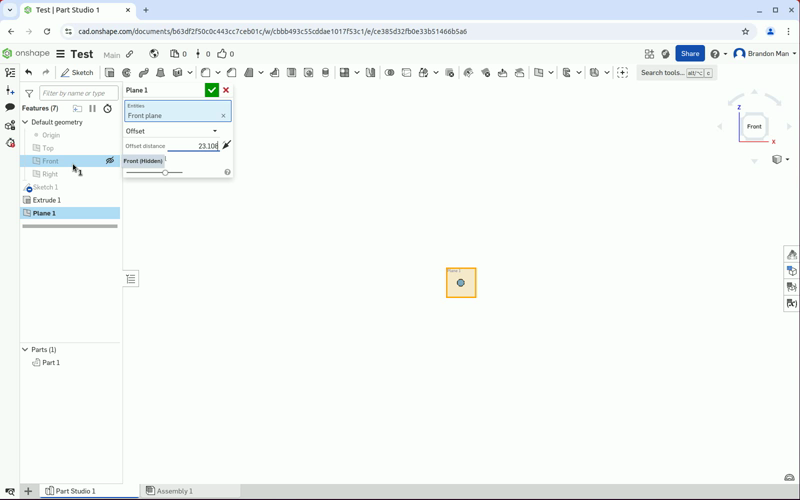
key(enter, 2)
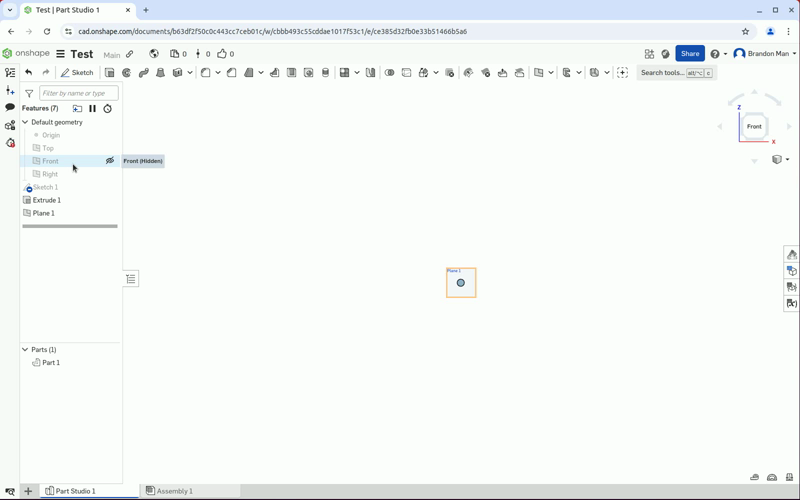
key(shift+s)
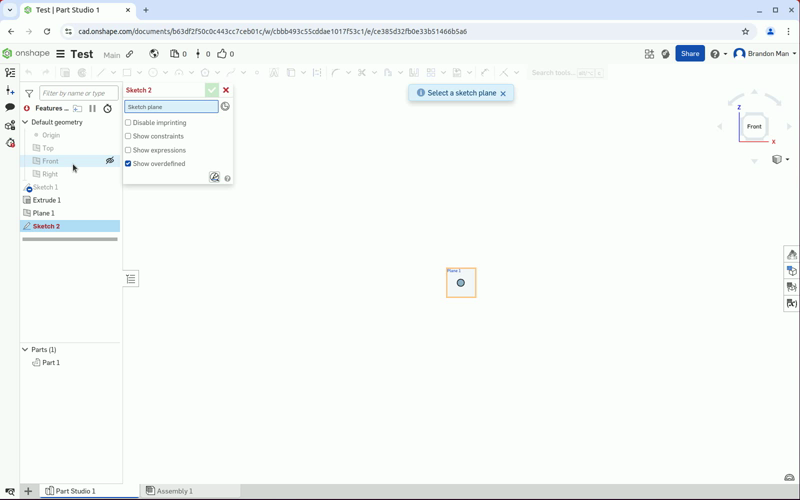
mouse_move(73, 215)
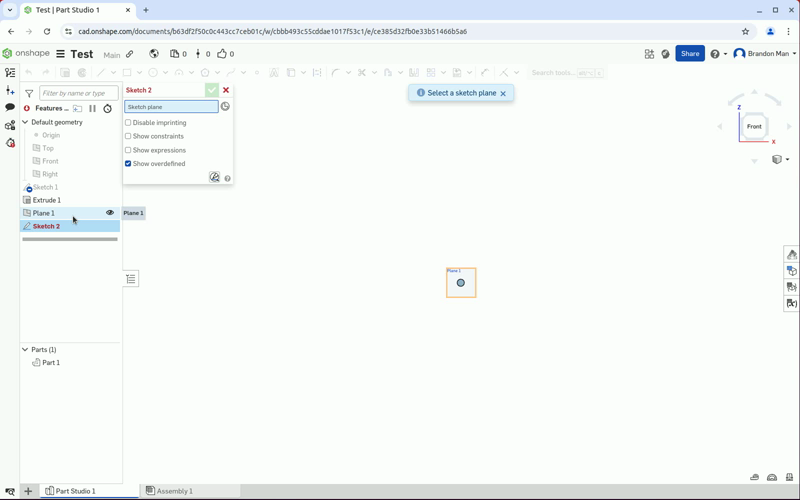
click(73, 215)
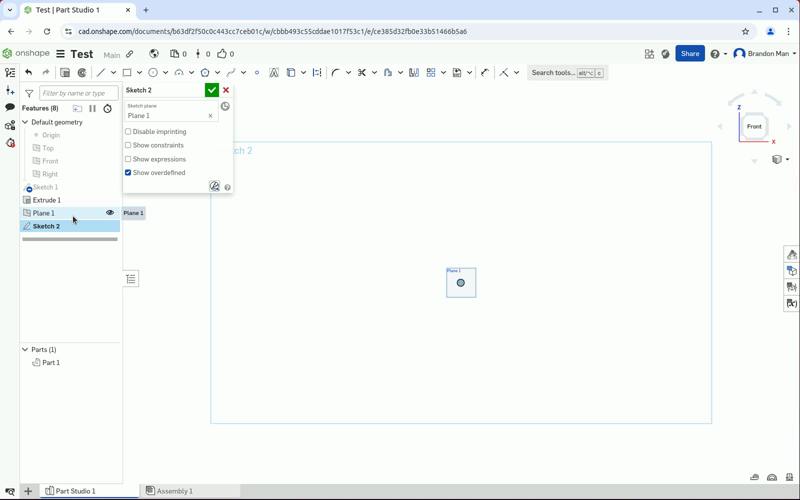
mouse_move(73, 352)
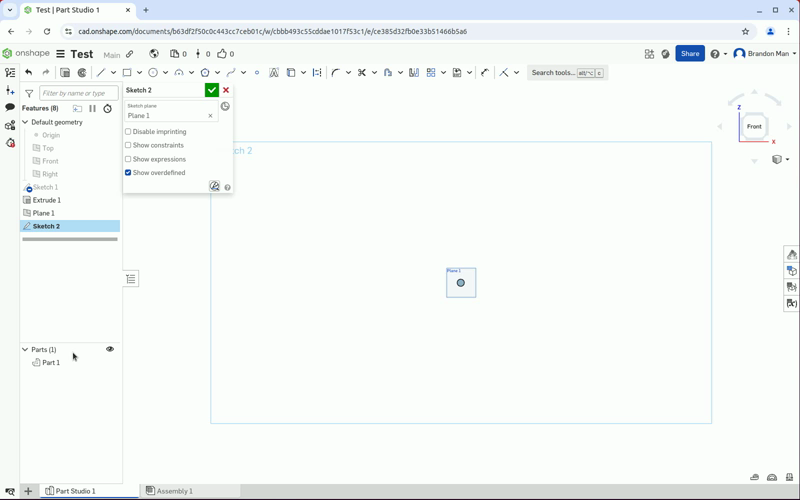
key(y)
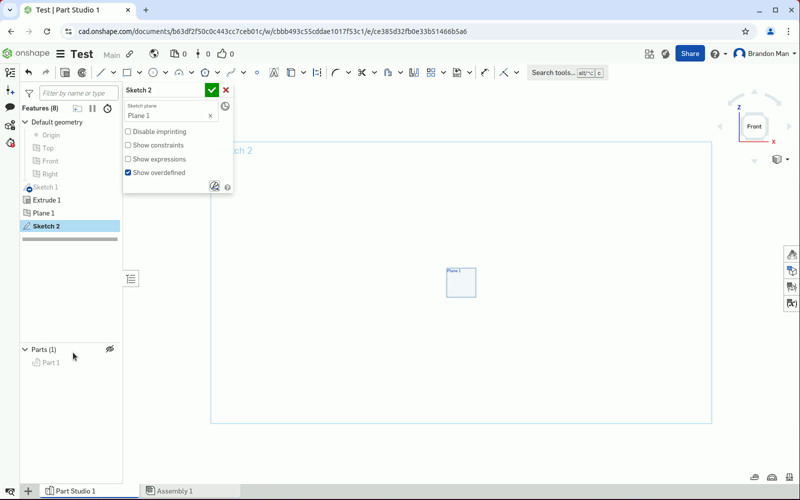
key(l)
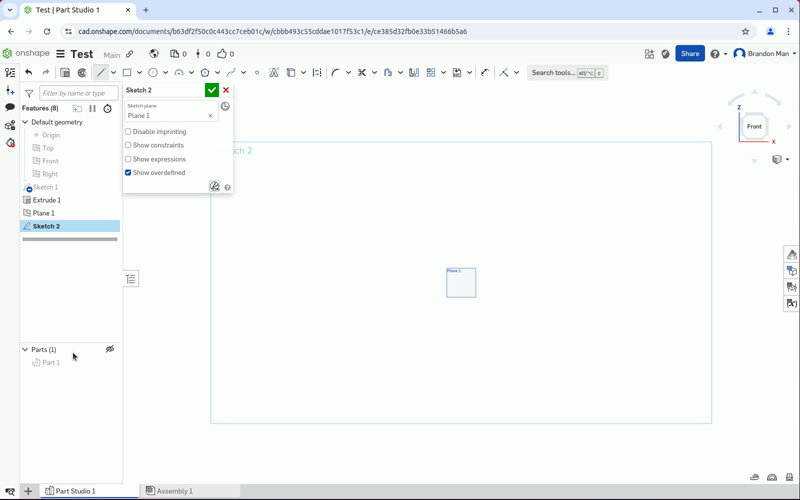
key_down(shift)
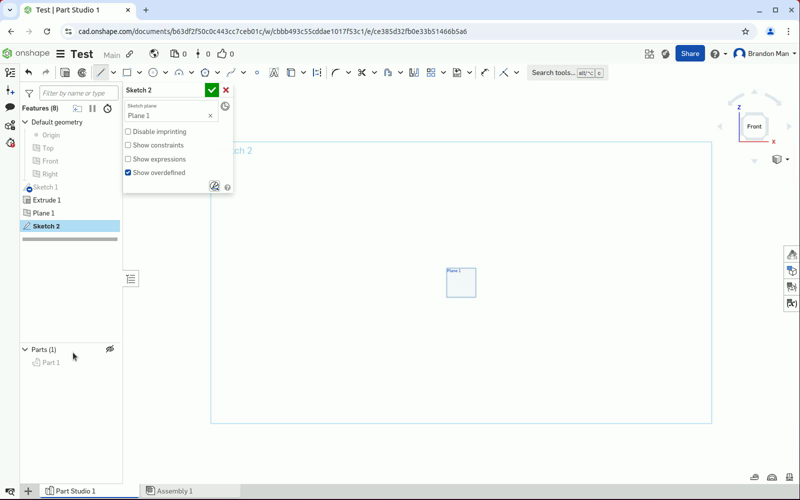
mouse_move(458, 281)
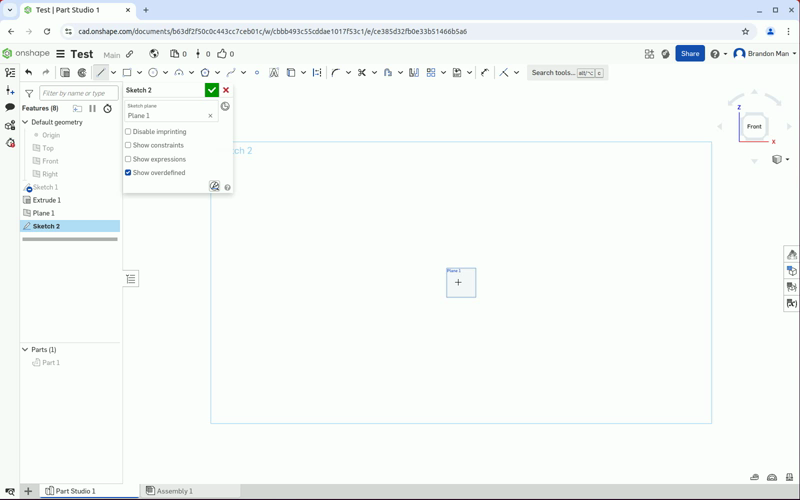
click(458, 281)
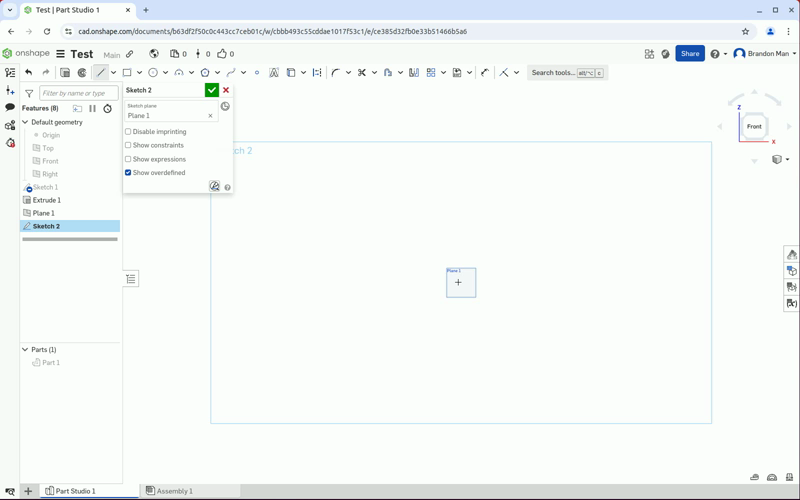
key_up(shift)
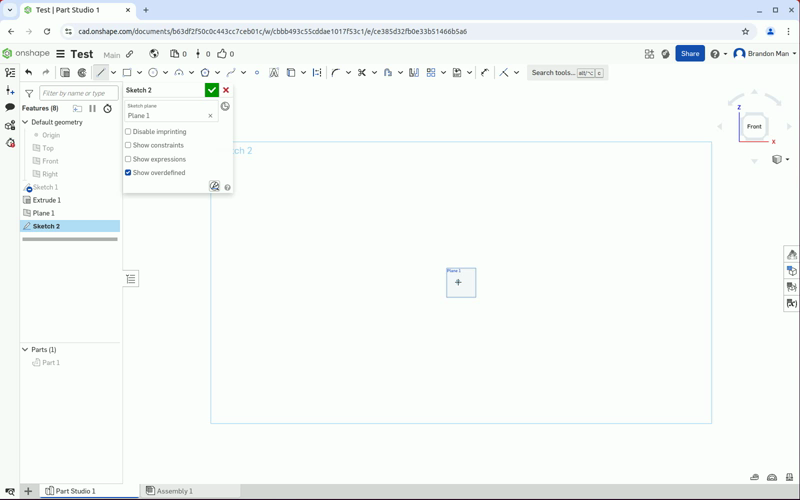
key_down(shift)
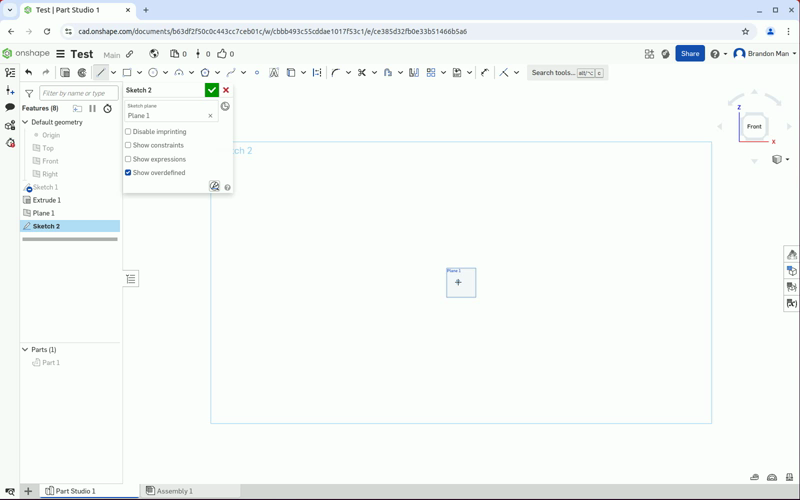
mouse_move(488, 281)
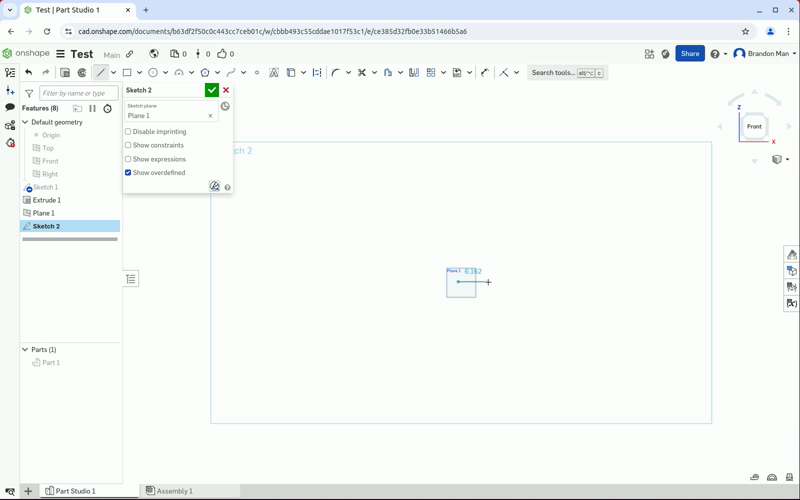
mouse_move(465, 281)
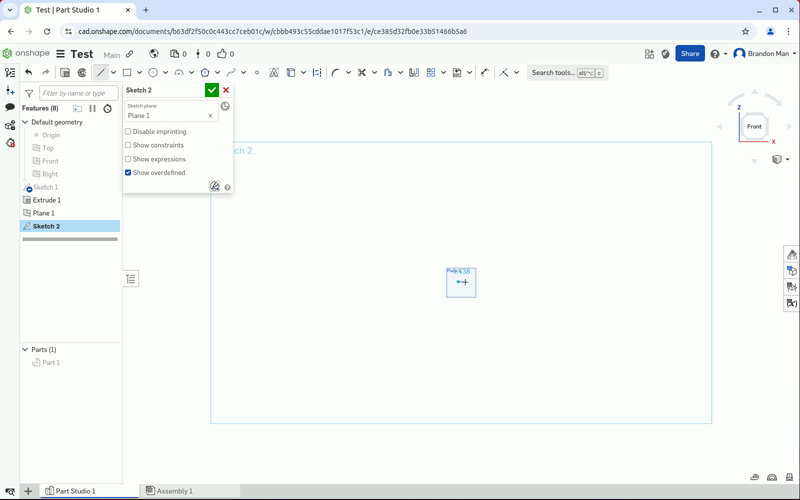
scroll(6)
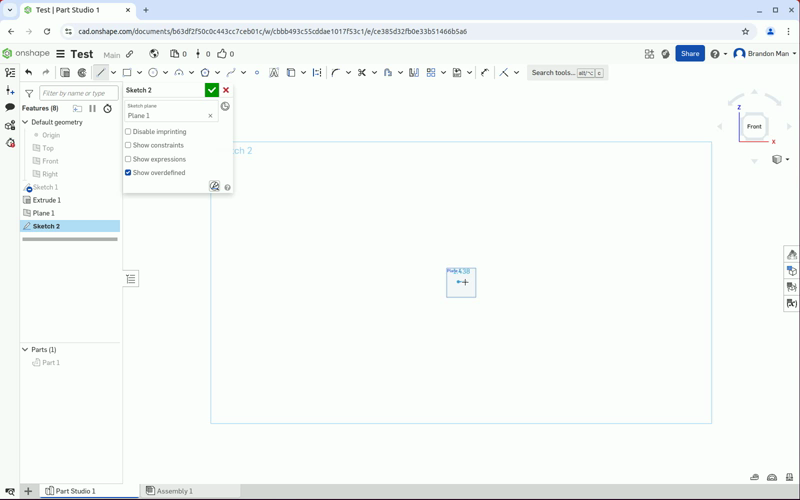
scroll(6)
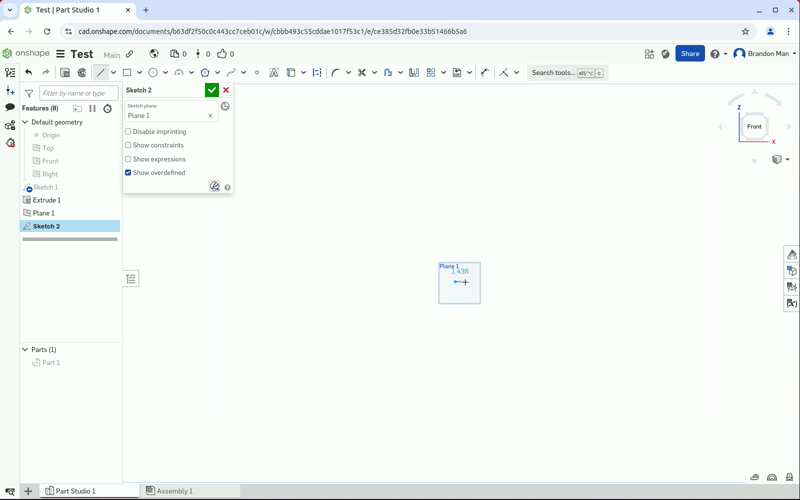
scroll(6)
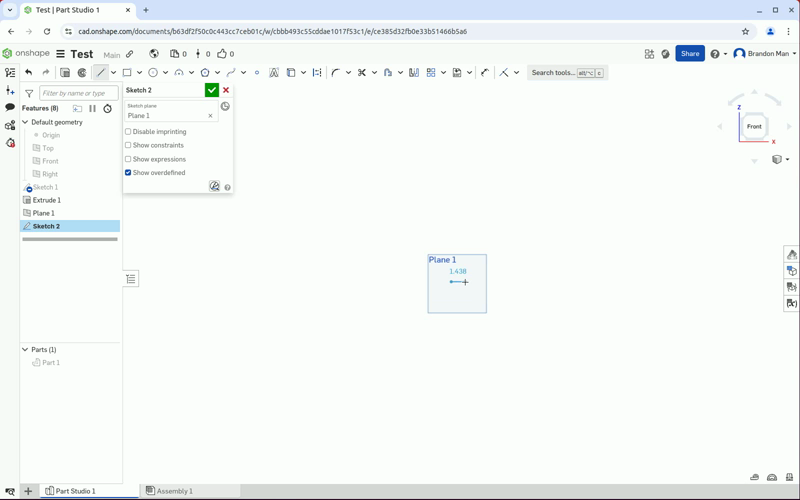
scroll(6)
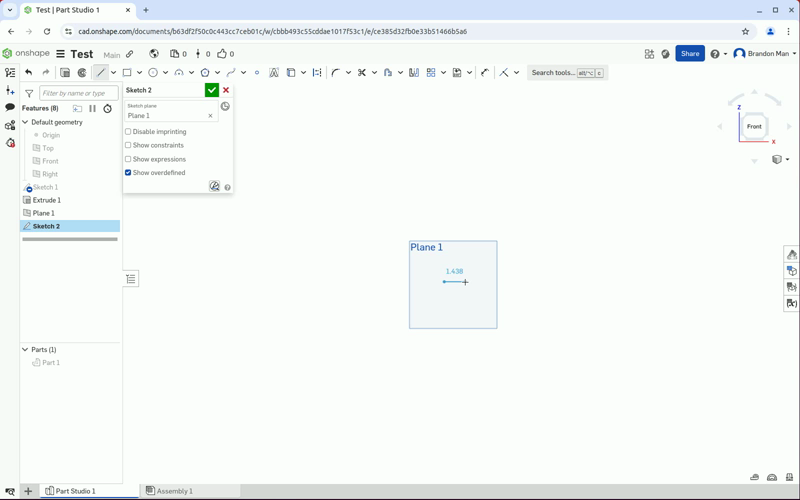
scroll(6)
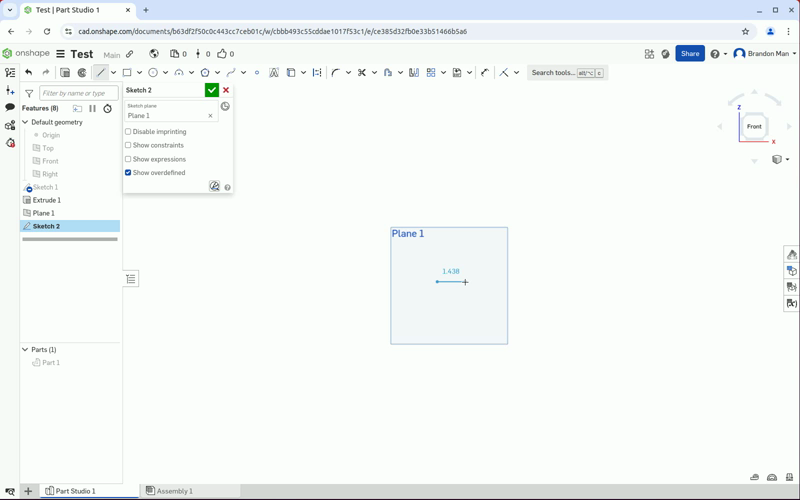
scroll(6)
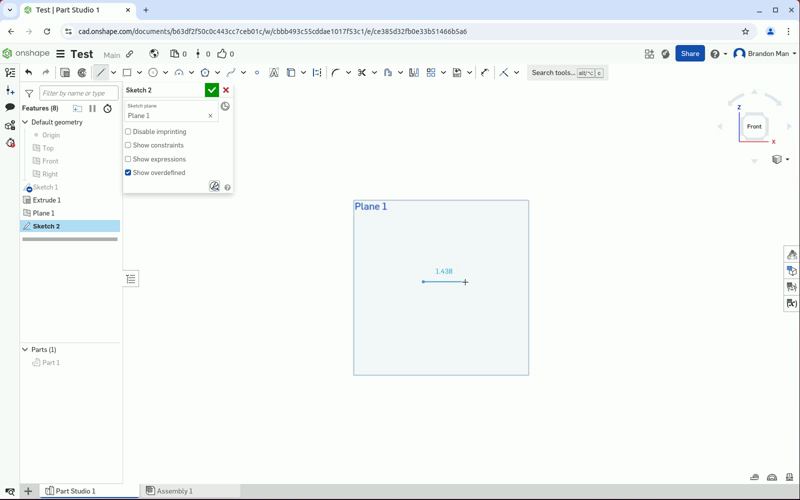
scroll(6)
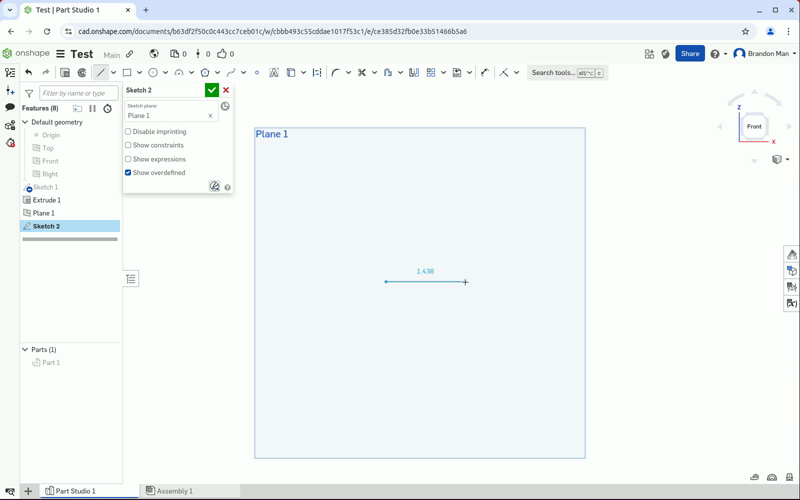
click(465, 281)
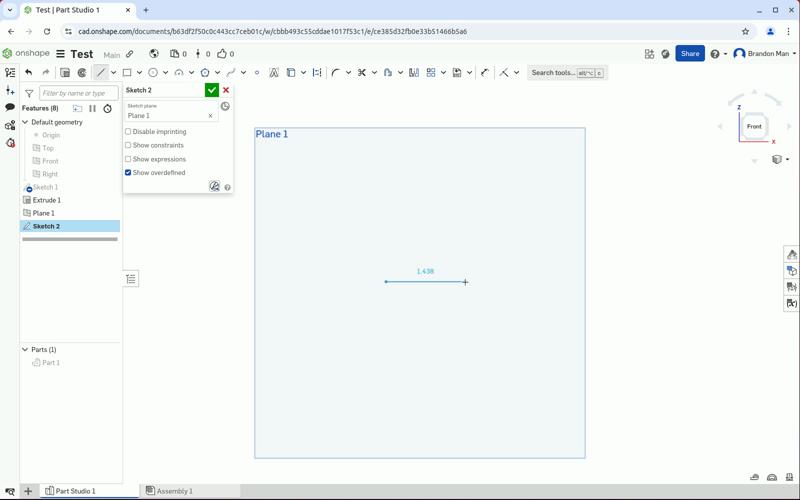
scroll(-6)
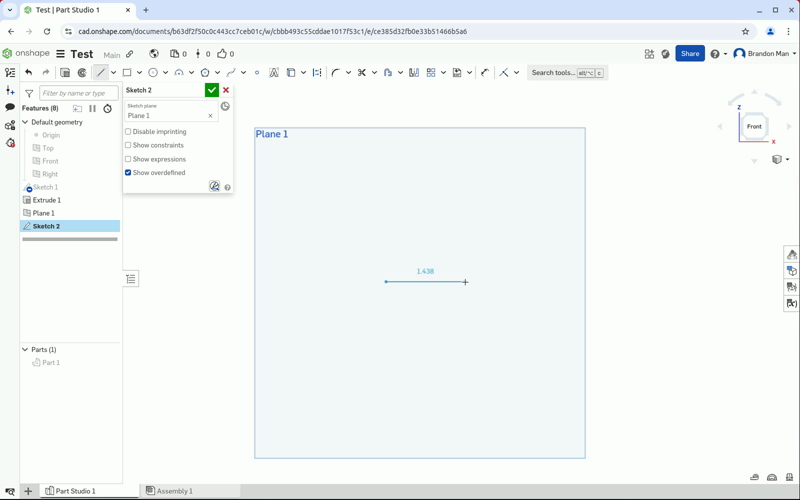
scroll(-6)
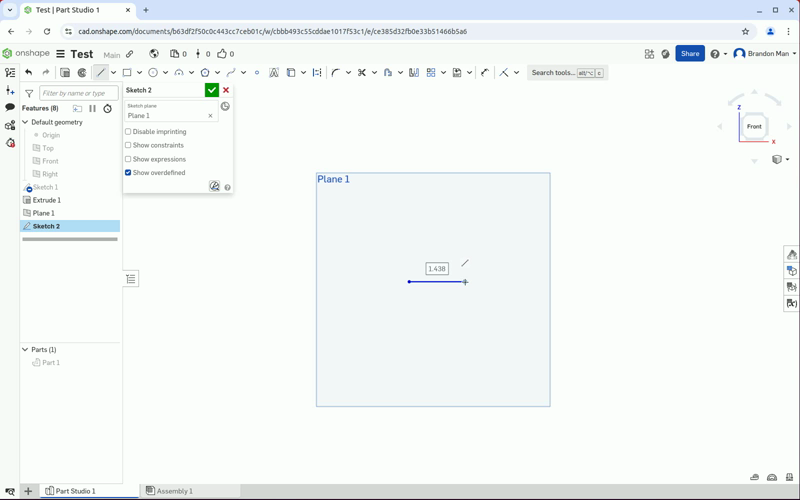
scroll(-6)
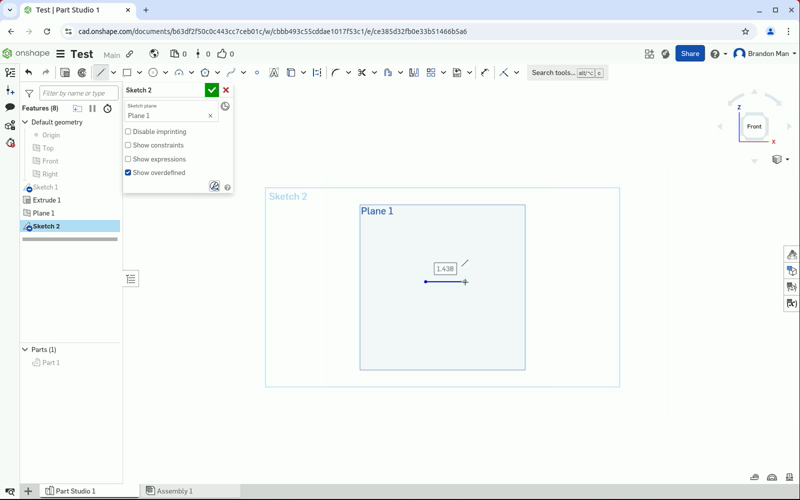
scroll(-6)
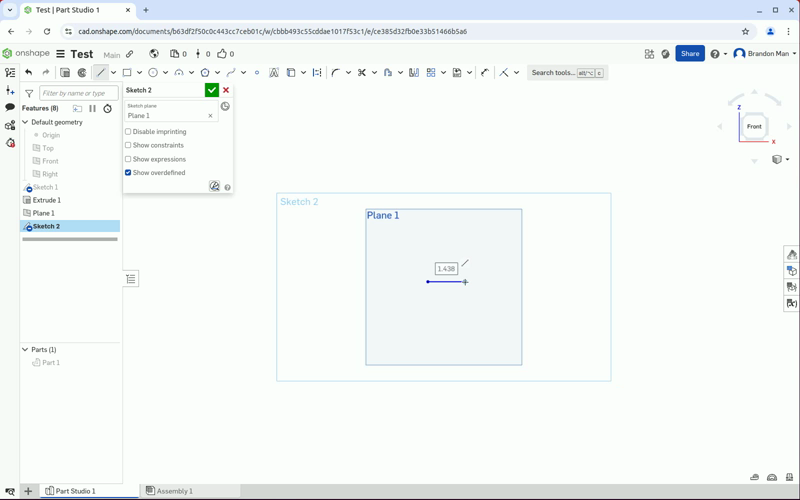
scroll(-6)
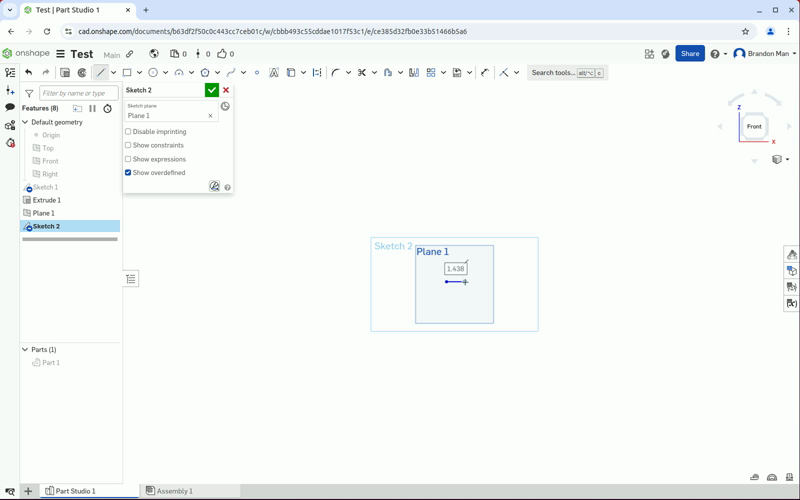
scroll(-6)
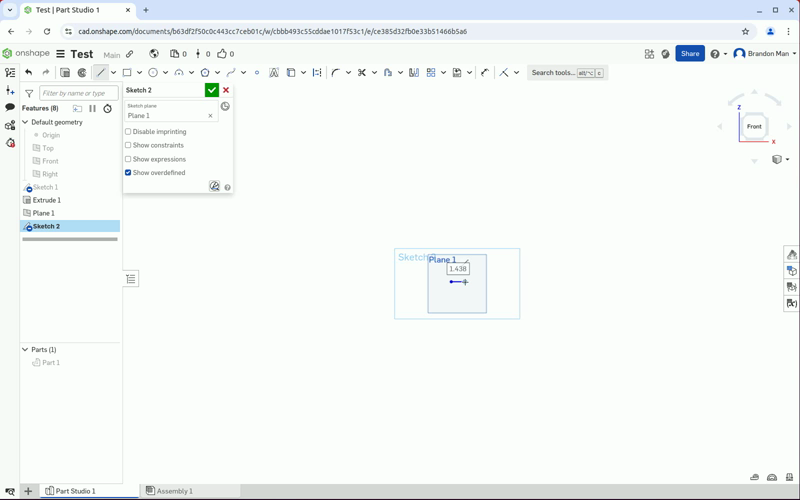
scroll(-6)
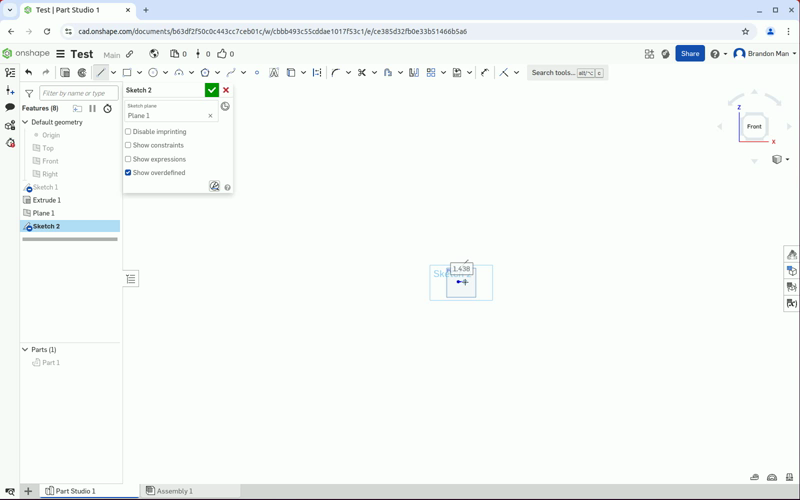
key_up(shift)
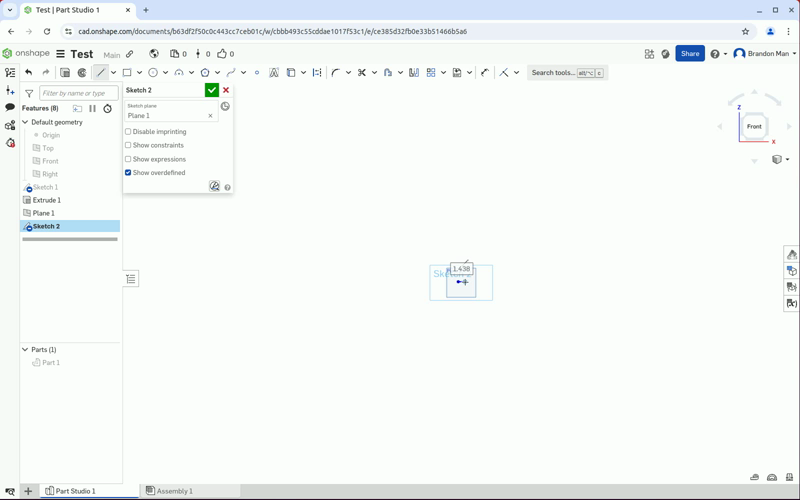
key(esc)
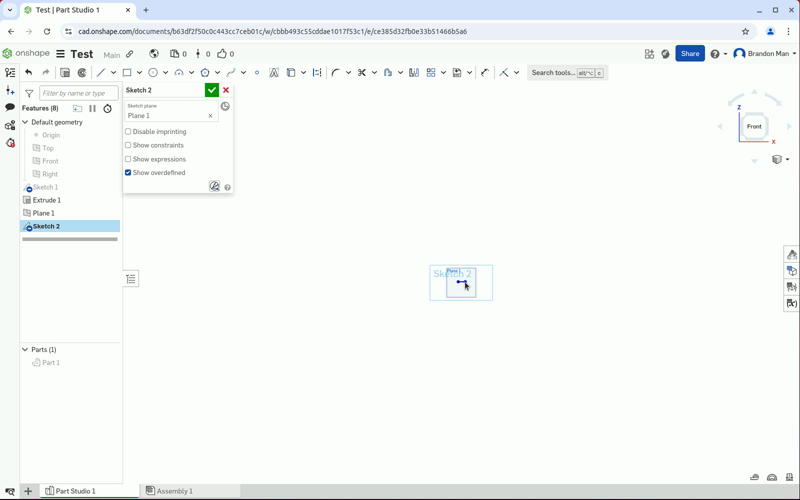
key(a)
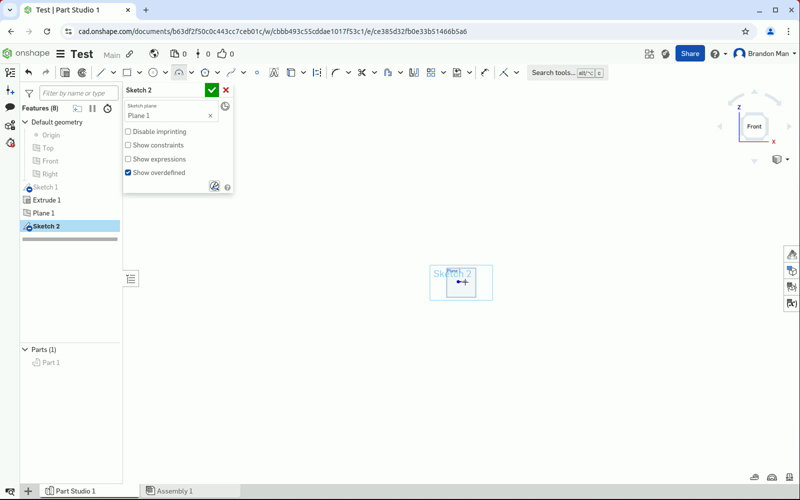
mouse_move(465, 281)
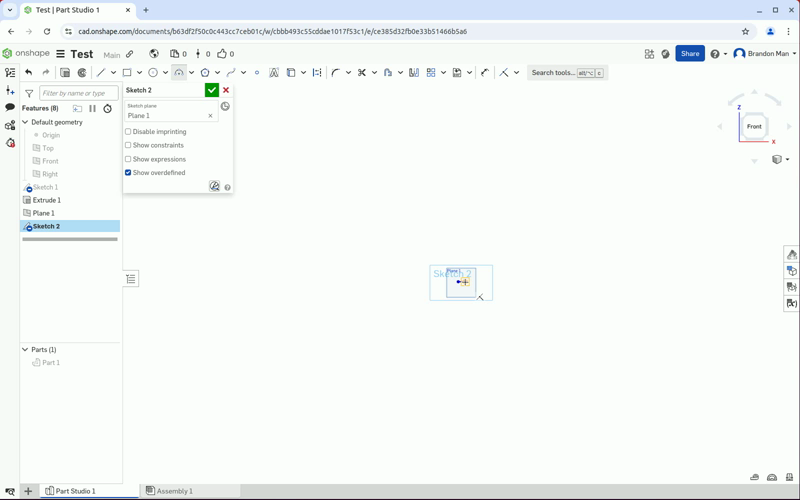
click(465, 281)
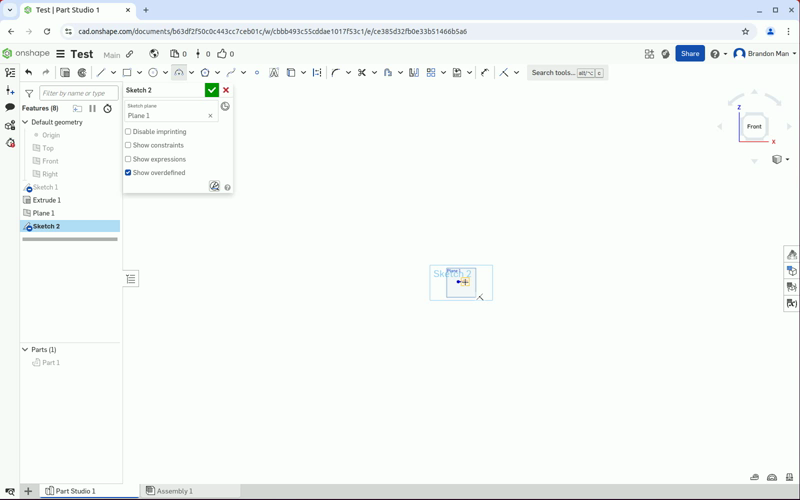
mouse_move(458, 281)
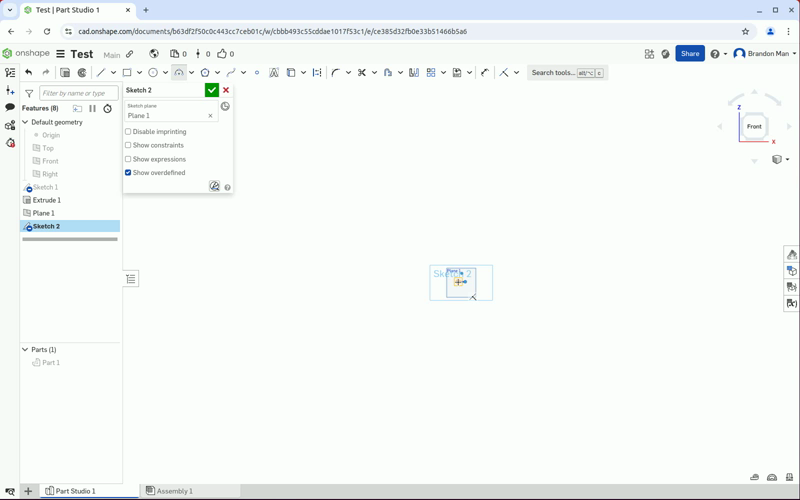
scroll(6)
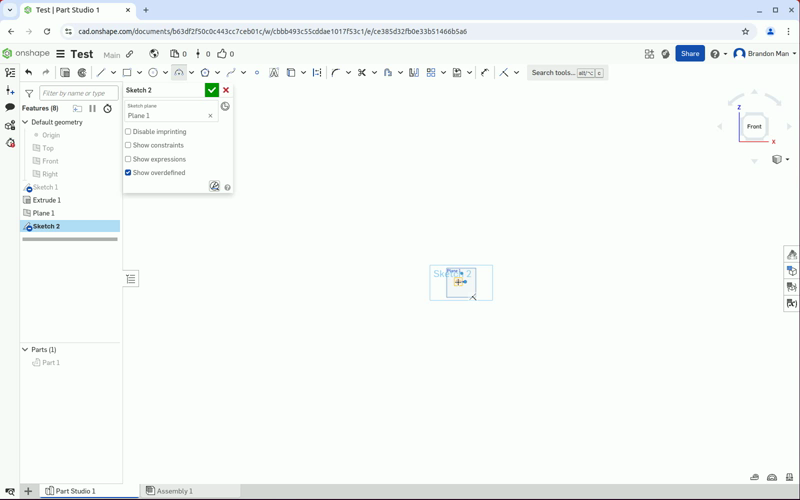
scroll(6)
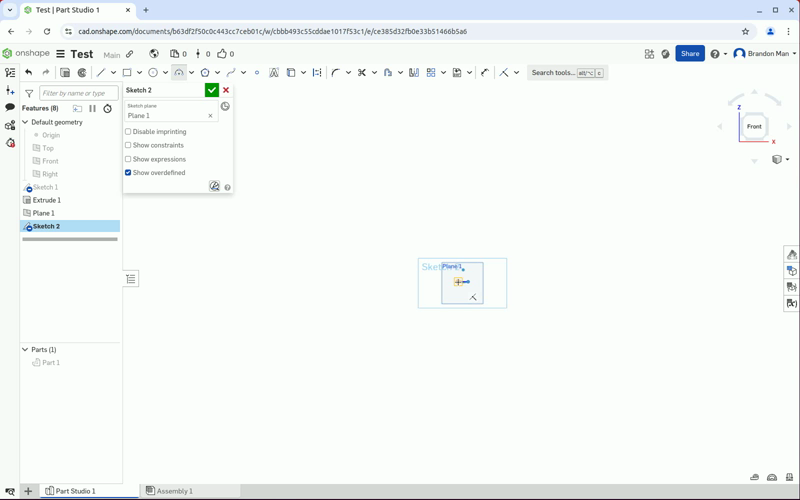
scroll(6)
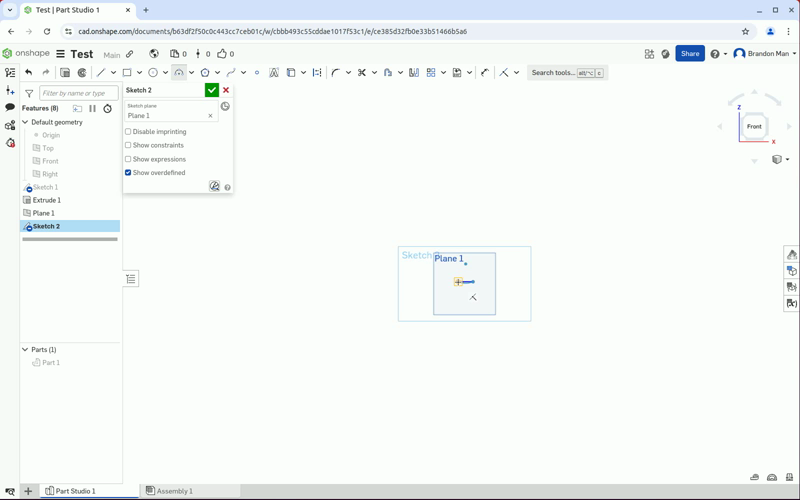
scroll(6)
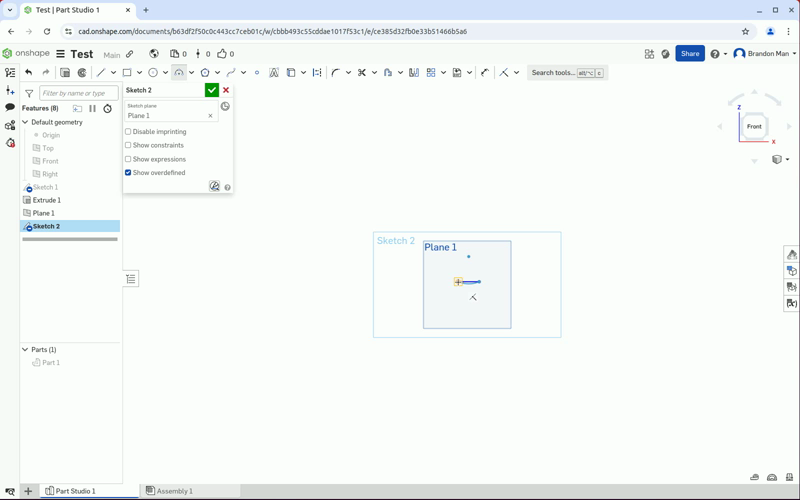
scroll(6)
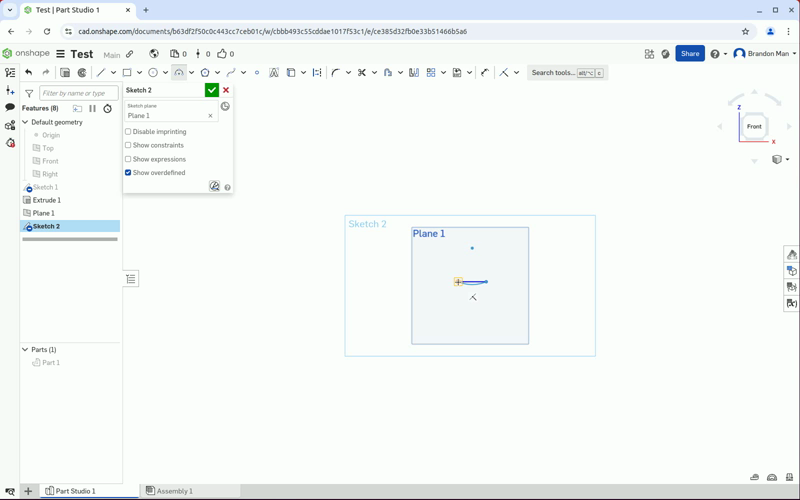
scroll(6)
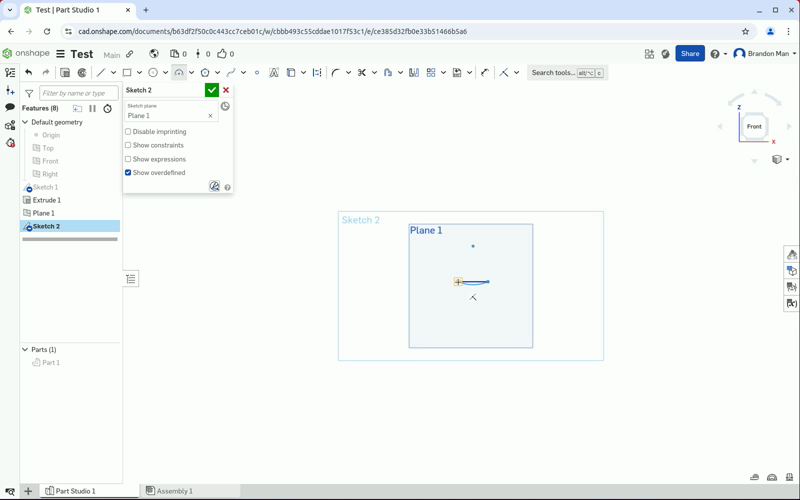
scroll(6)
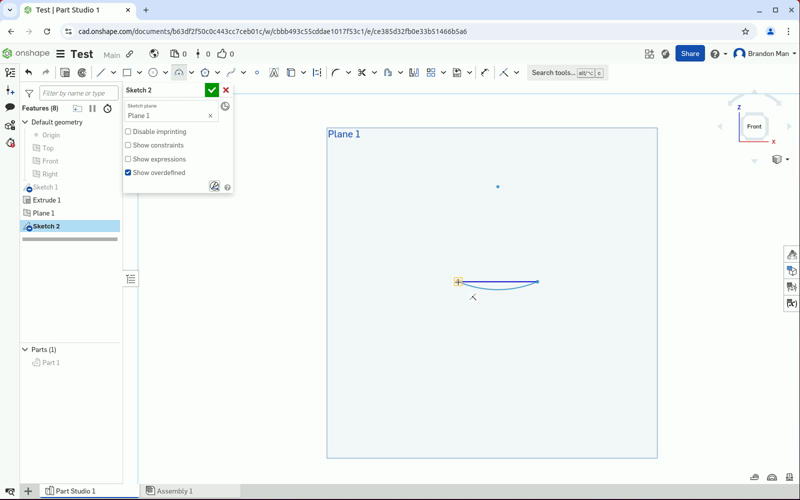
click(458, 281)
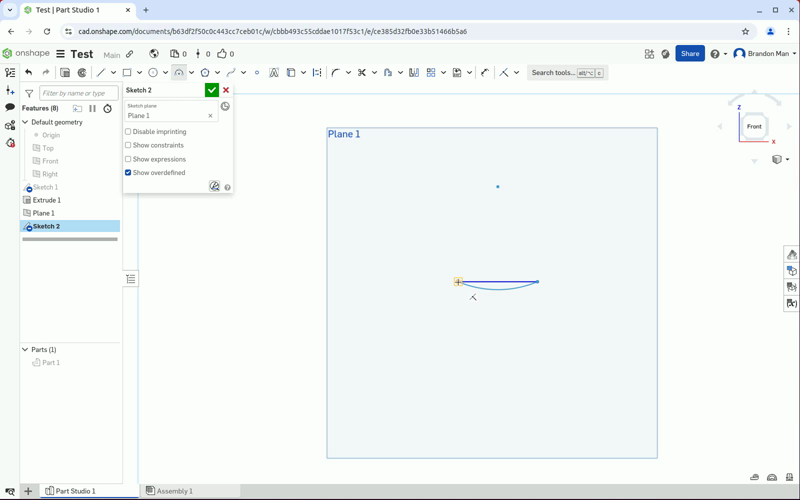
scroll(-6)
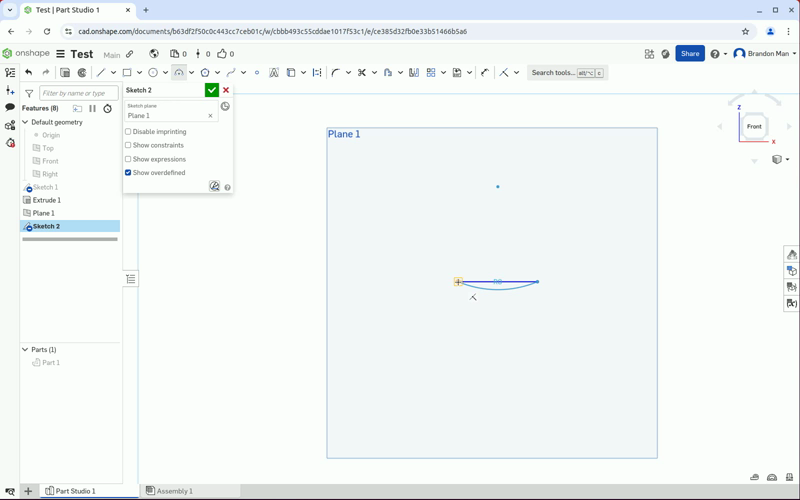
scroll(-6)
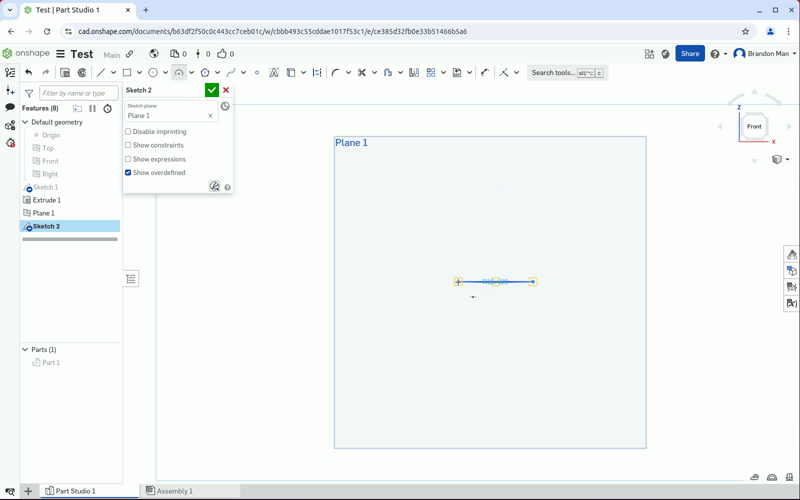
scroll(-6)
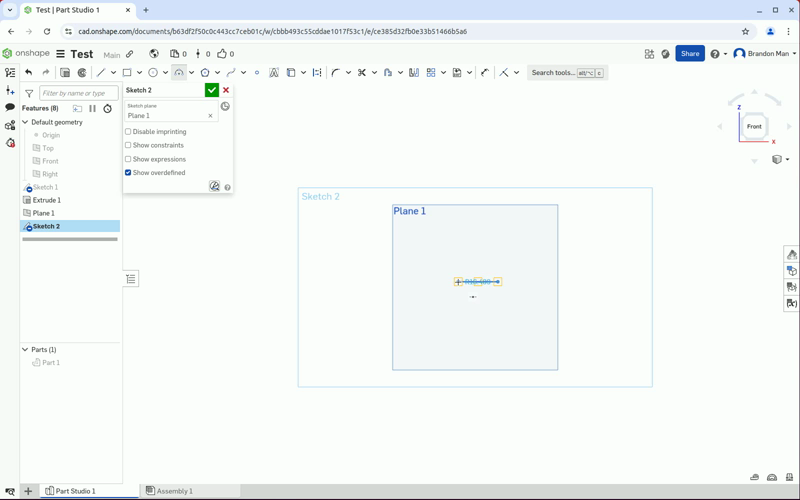
scroll(-6)
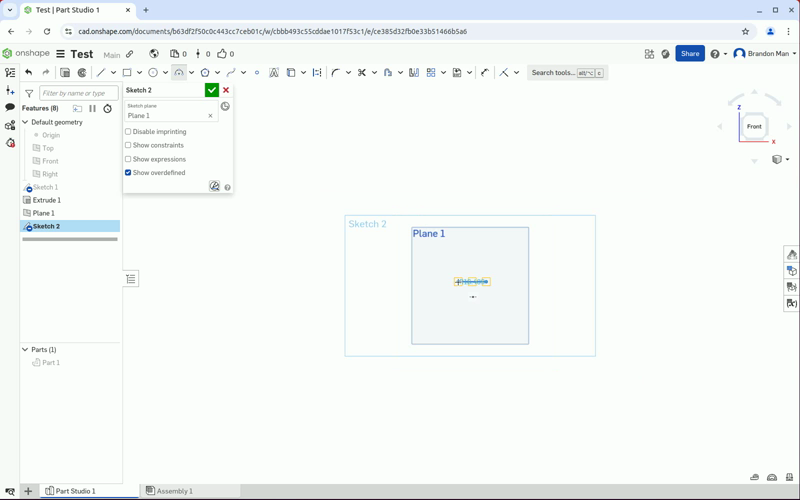
scroll(-6)
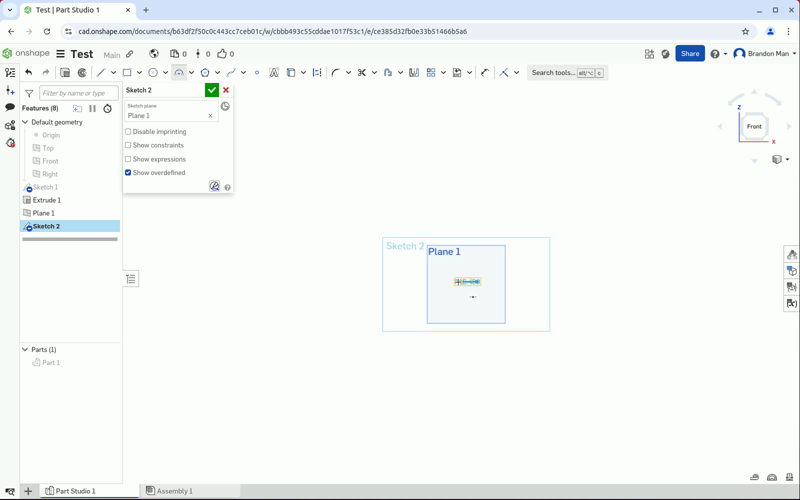
scroll(-6)
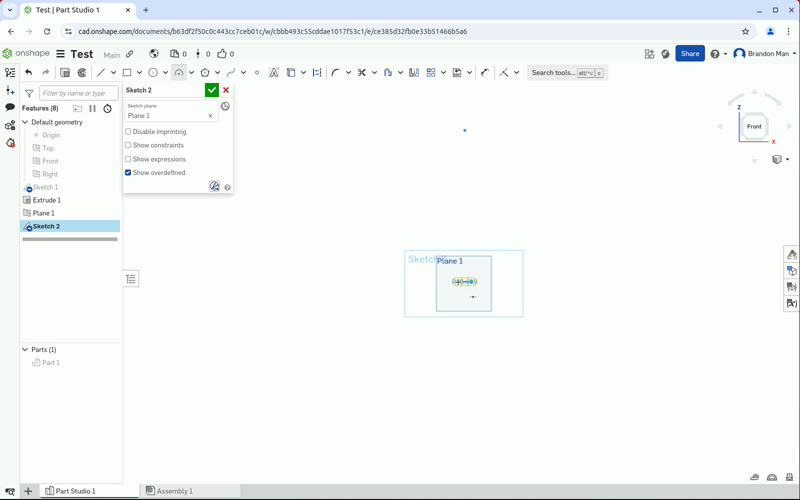
scroll(-6)
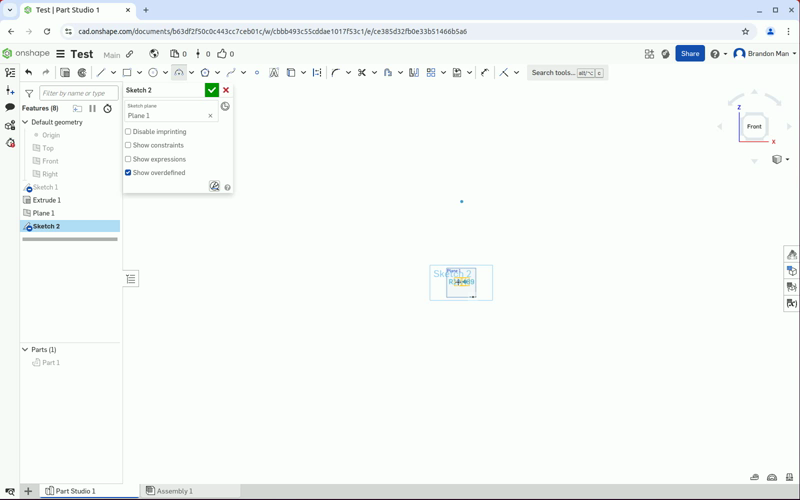
key_down(shift)
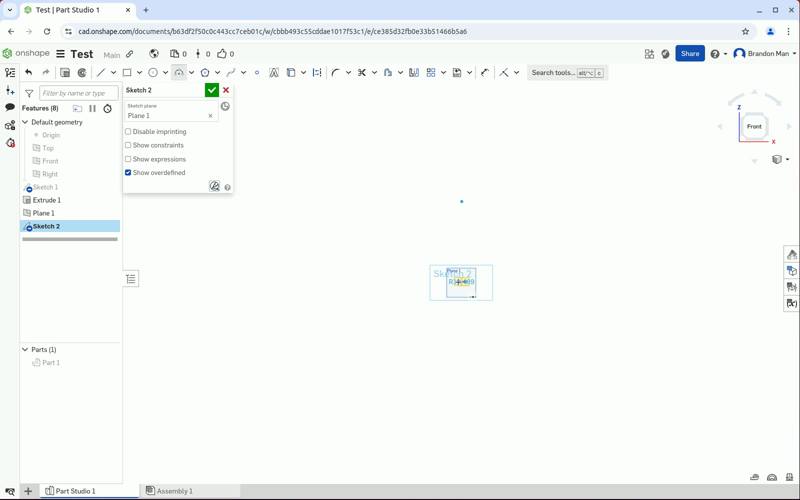
mouse_move(461, 279)
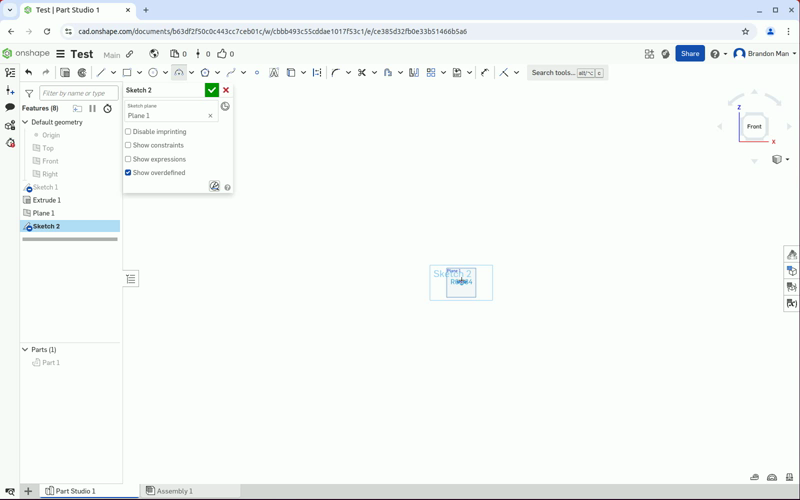
scroll(6)
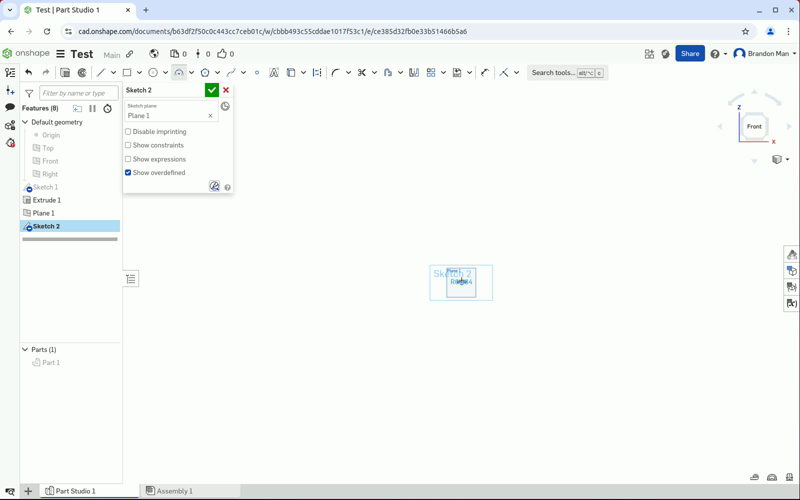
scroll(6)
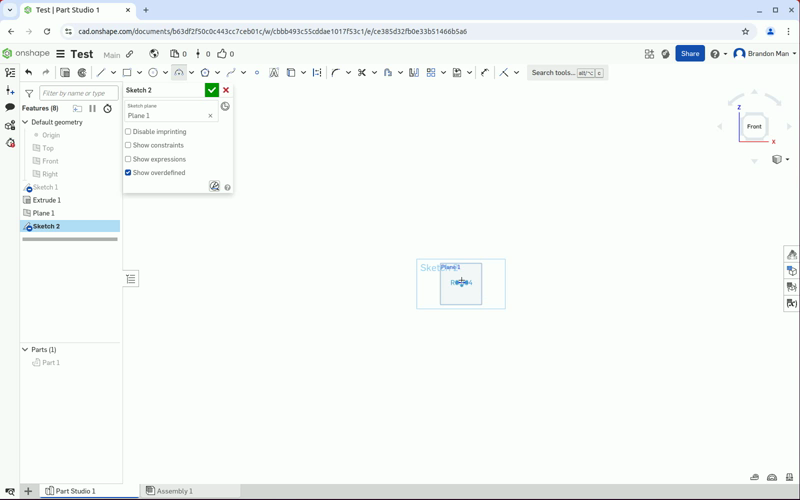
scroll(6)
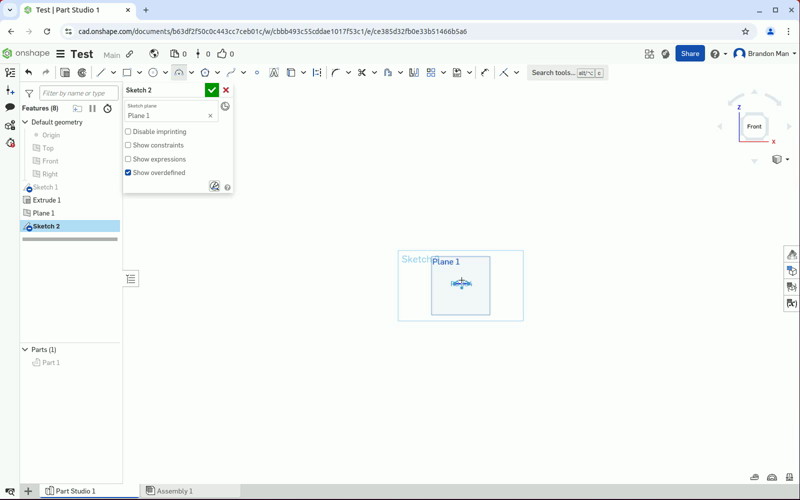
scroll(6)
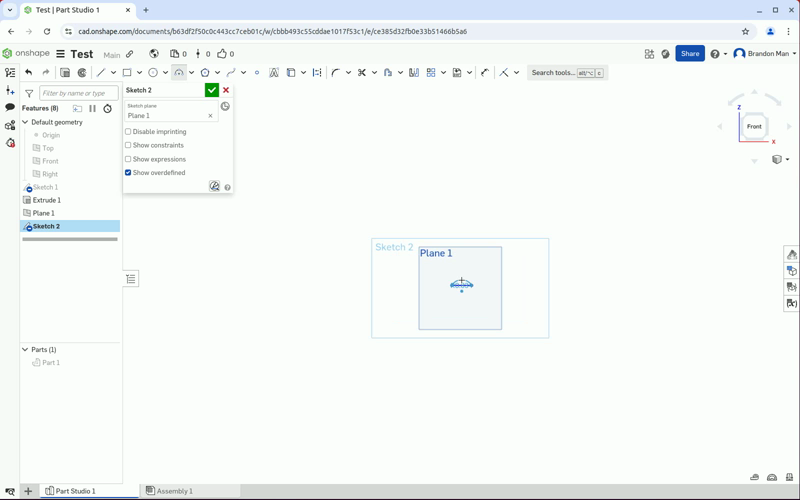
scroll(6)
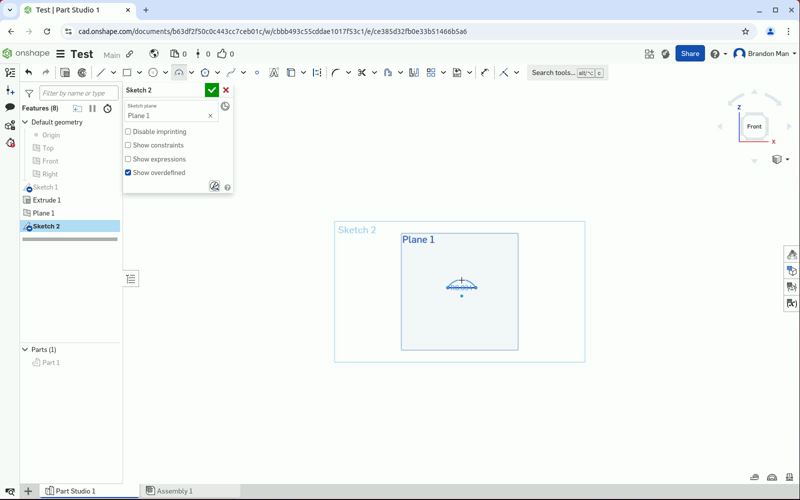
scroll(6)
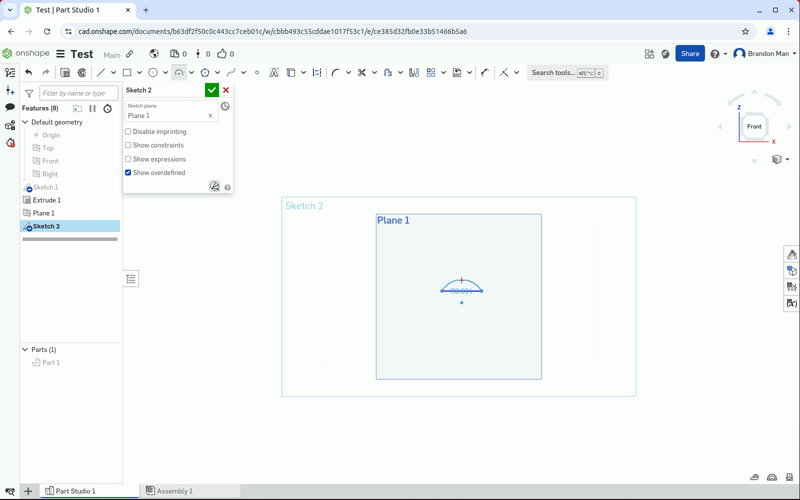
scroll(6)
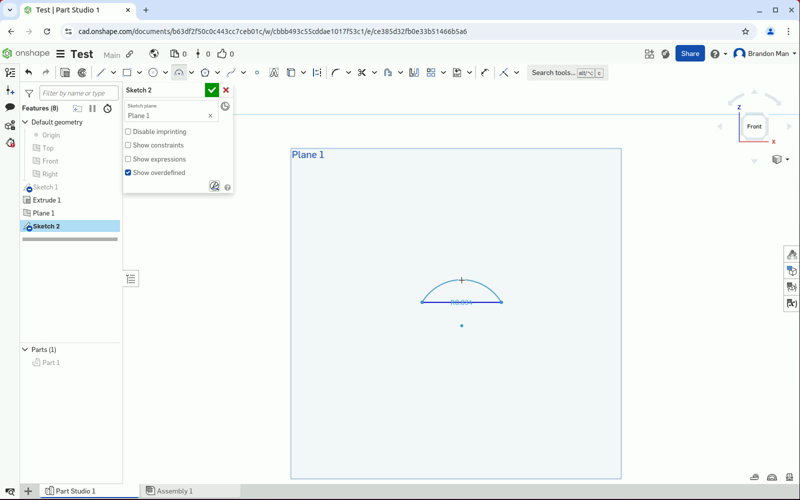
click(461, 279)
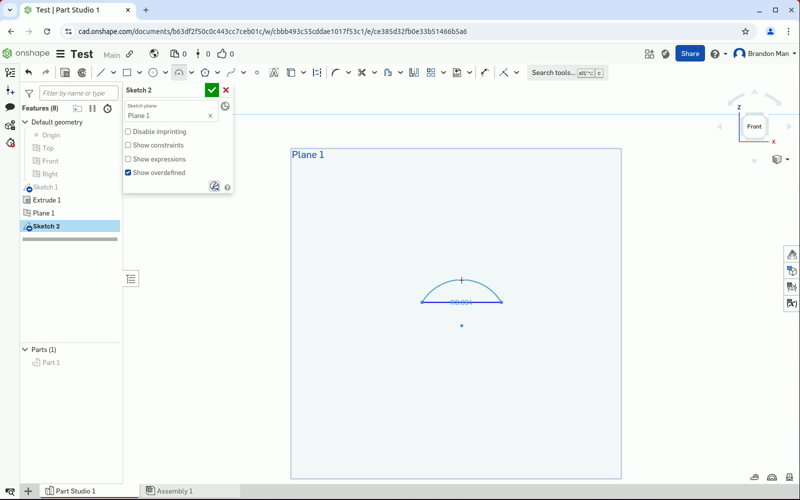
scroll(-6)
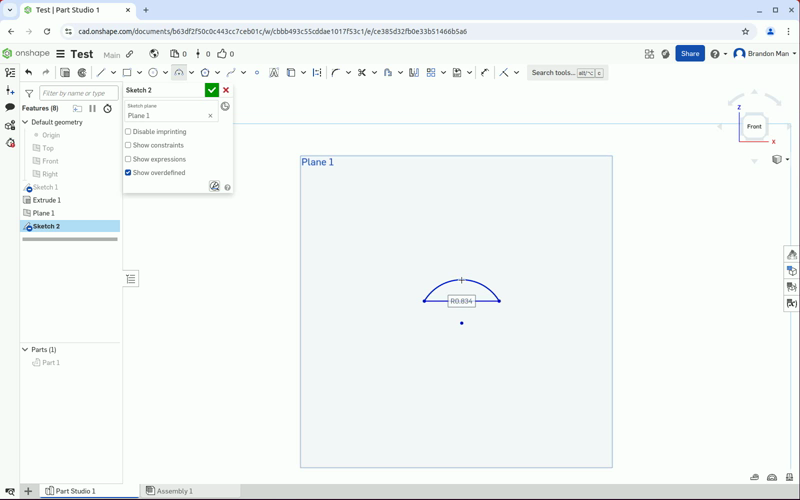
scroll(-6)
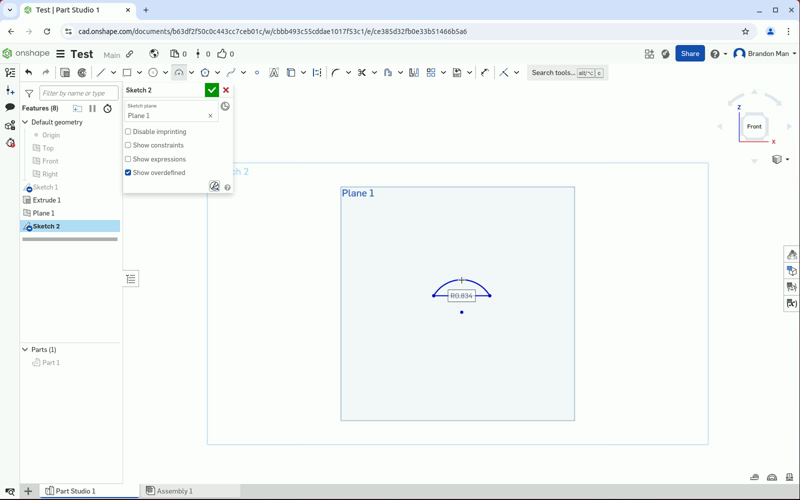
scroll(-6)
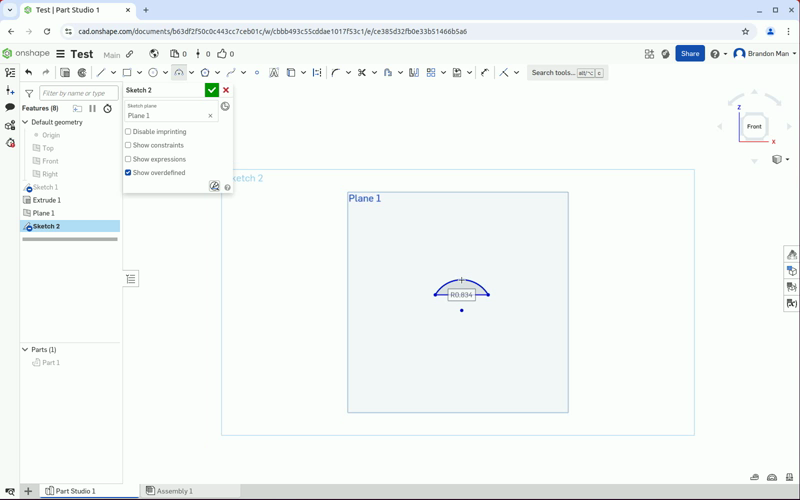
scroll(-6)
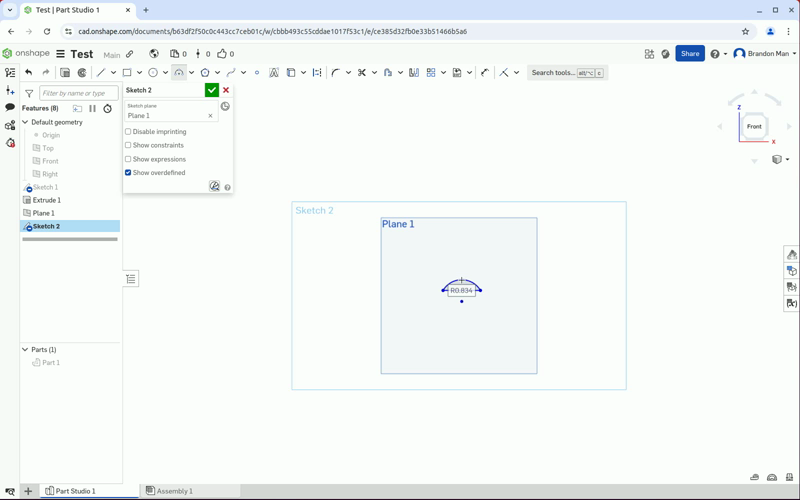
scroll(-6)
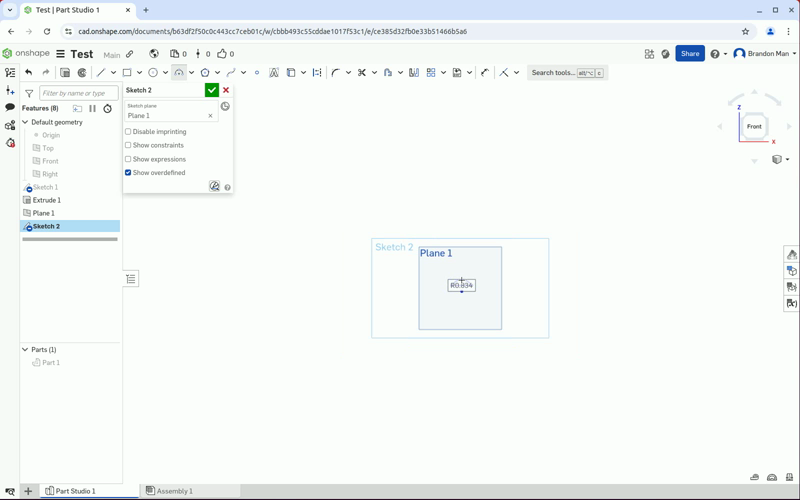
scroll(-6)
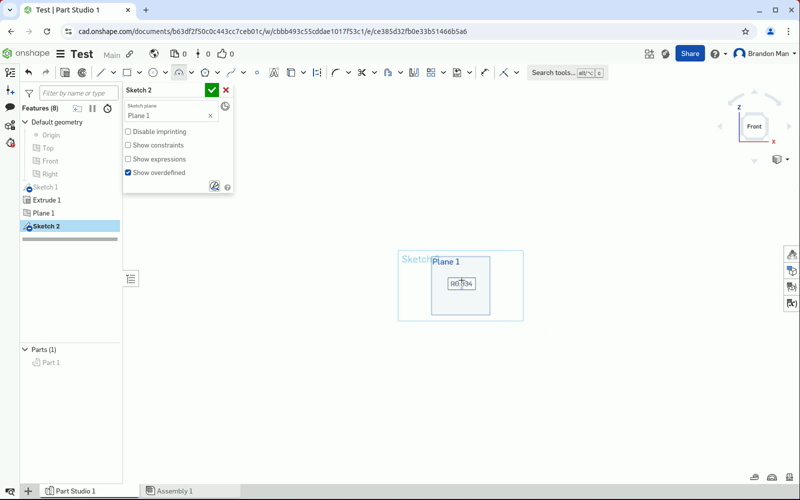
scroll(-6)
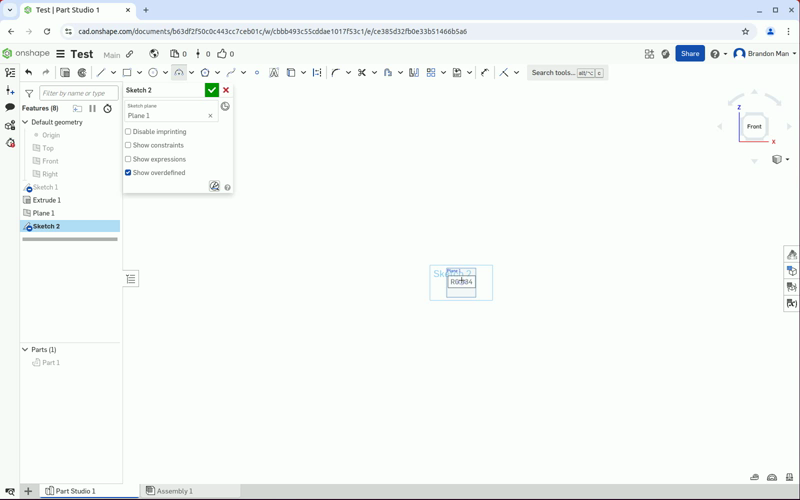
key_up(shift)
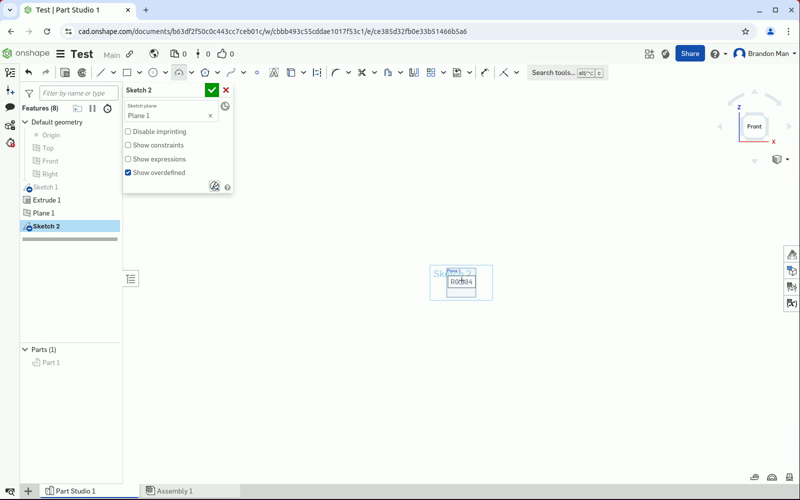
key(esc)
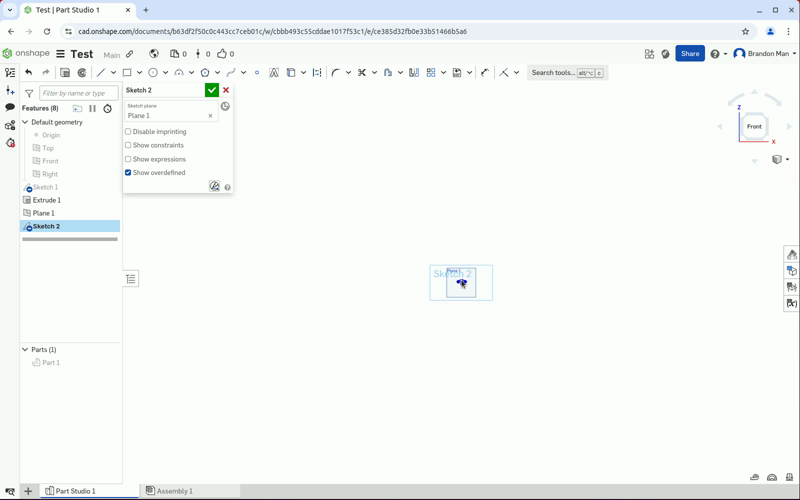
mouse_move(462, 279)
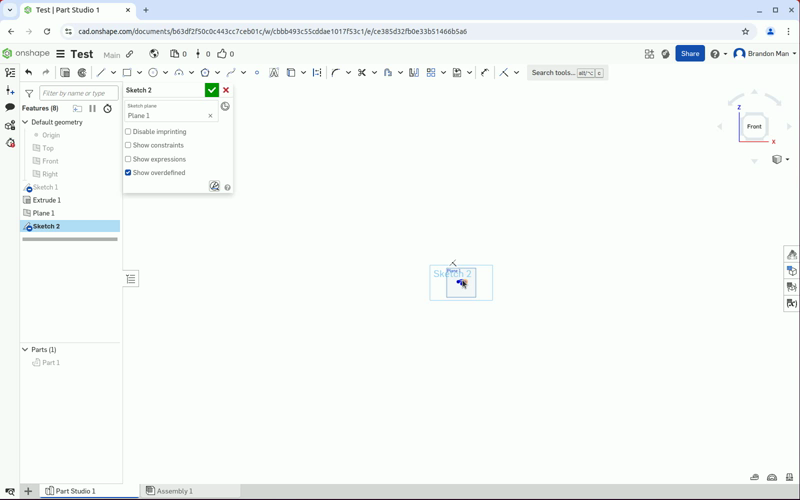
scroll(6)
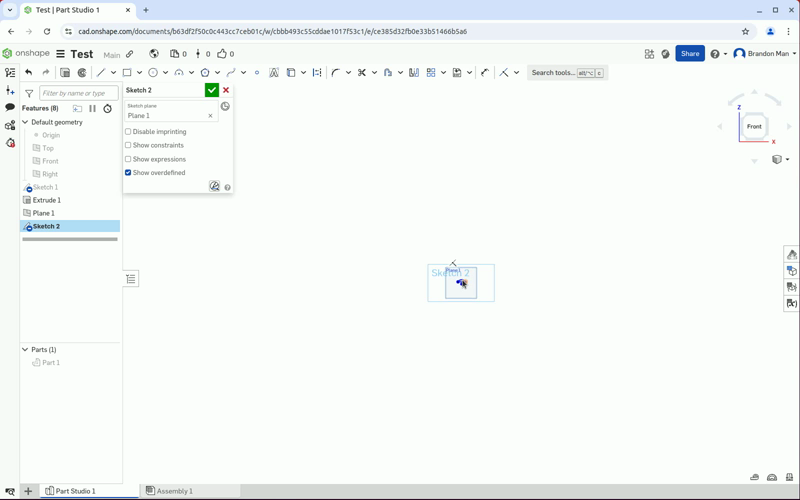
scroll(6)
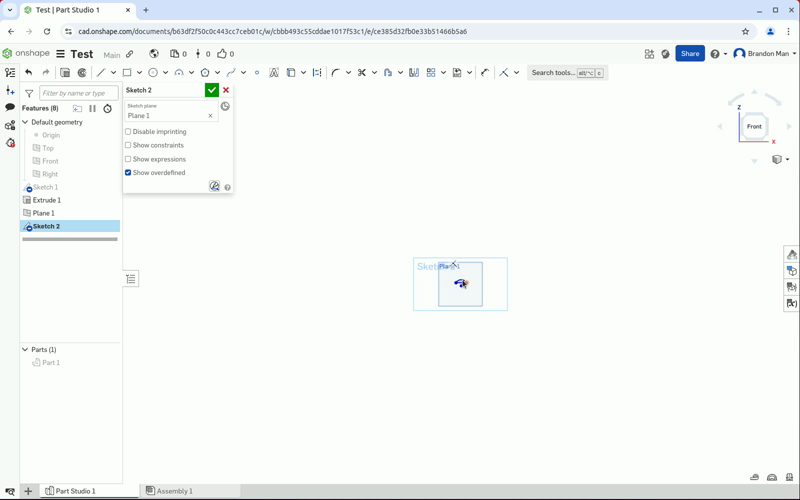
scroll(6)
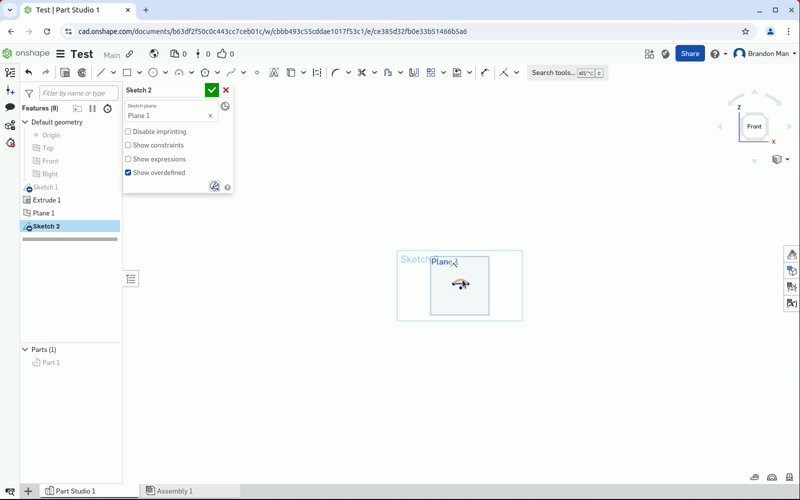
scroll(6)
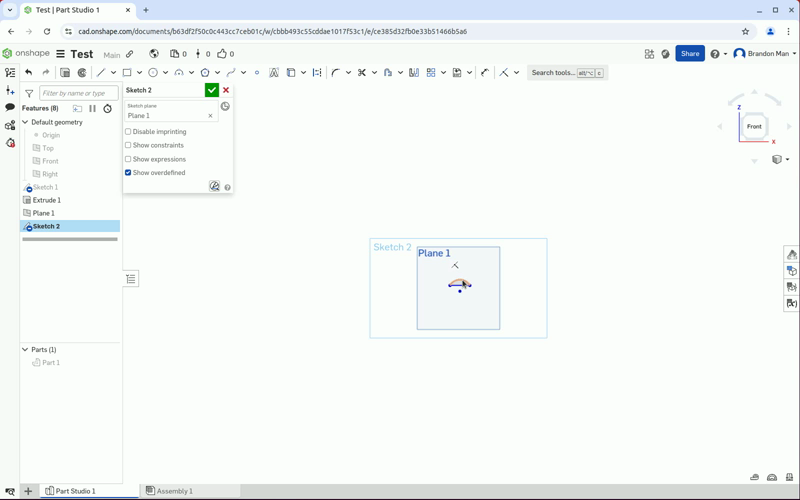
scroll(6)
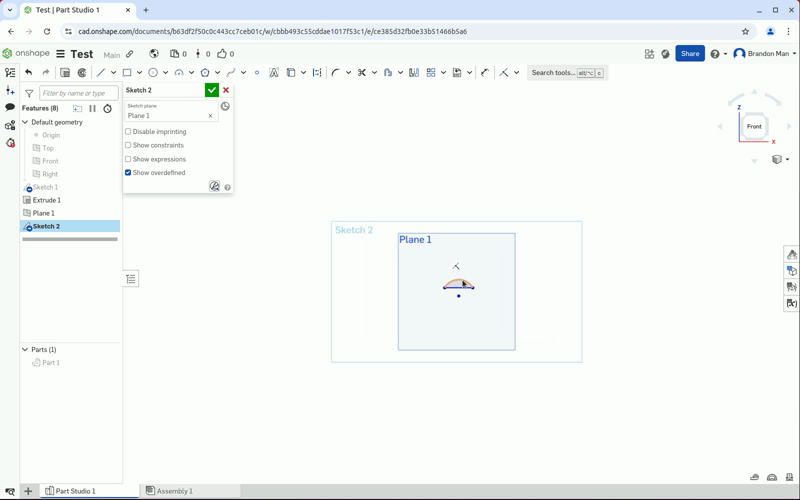
scroll(6)
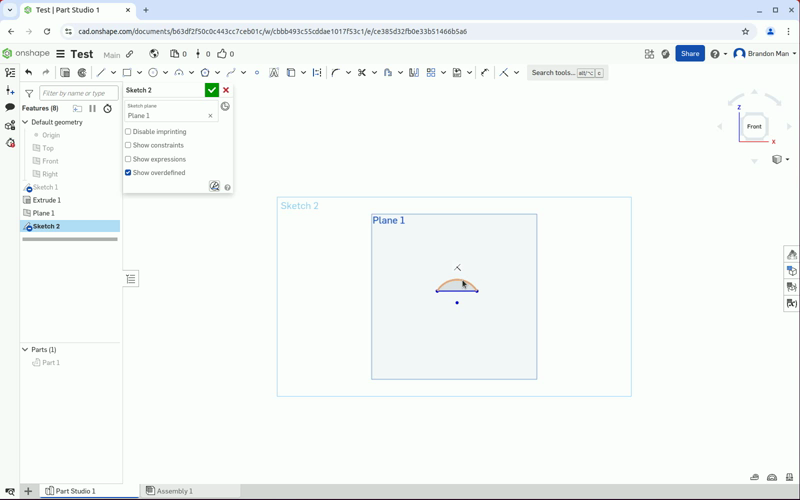
scroll(6)
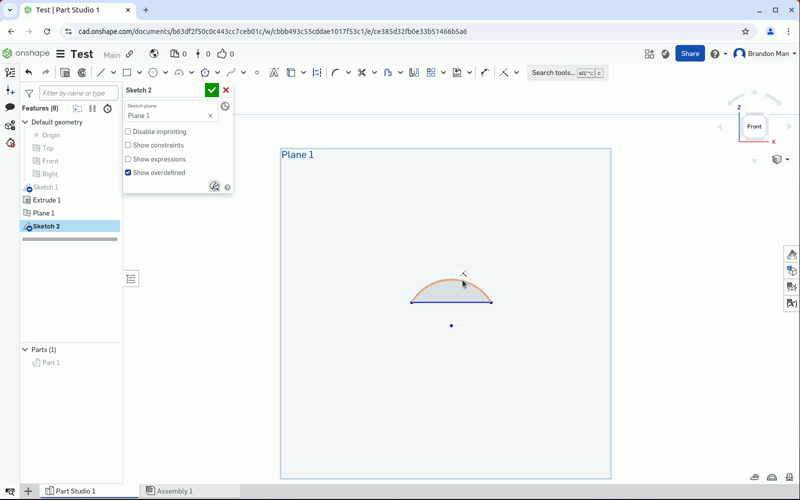
click(462, 279)
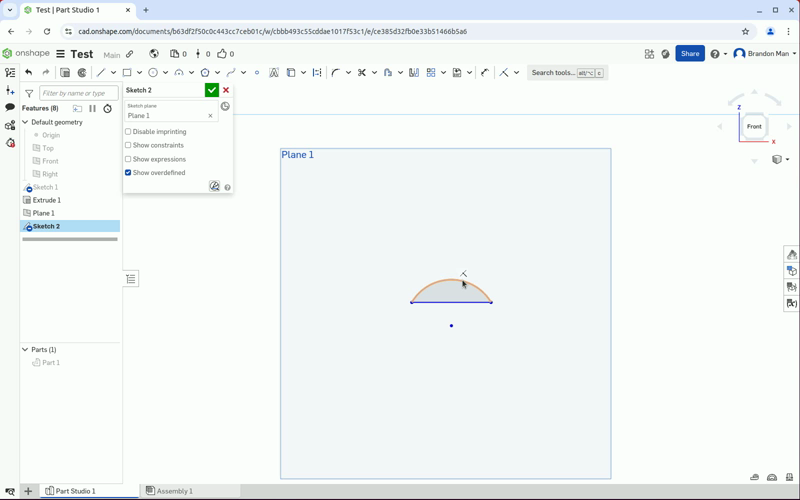
scroll(-6)
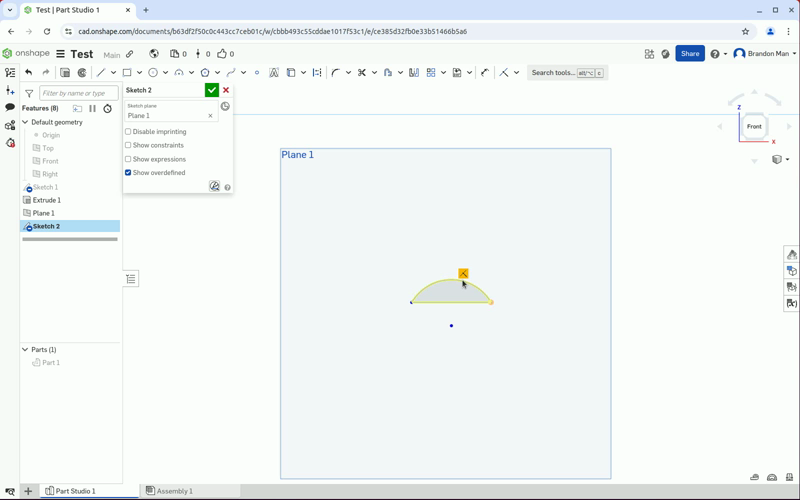
scroll(-6)
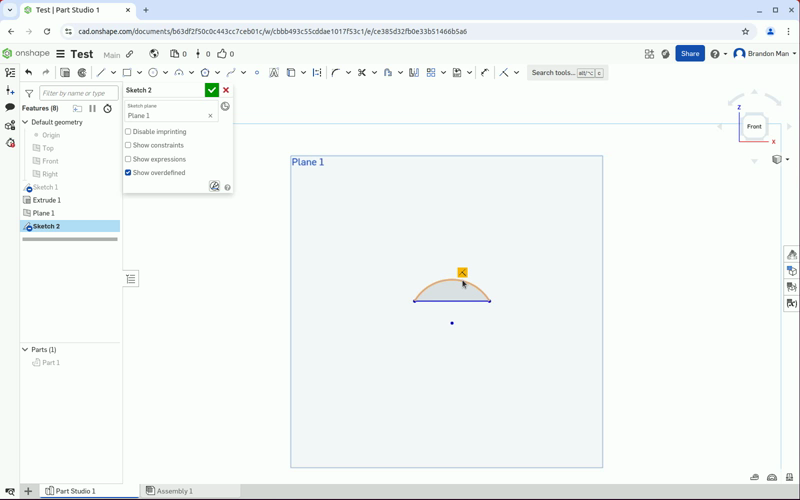
scroll(-6)
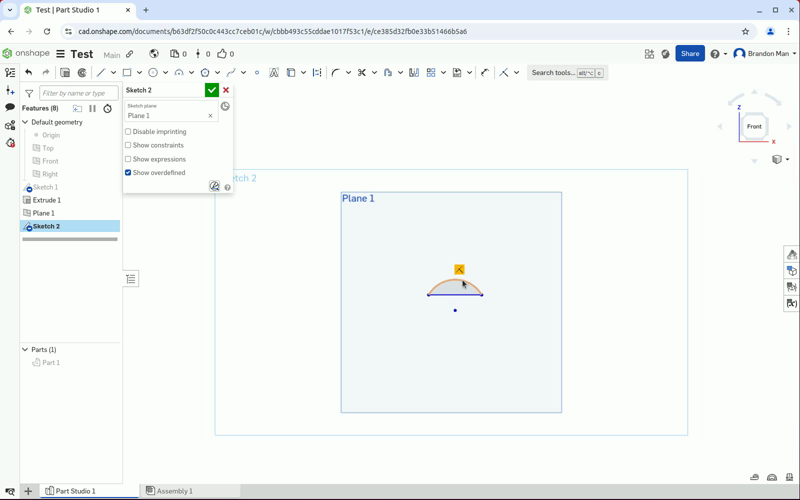
scroll(-6)
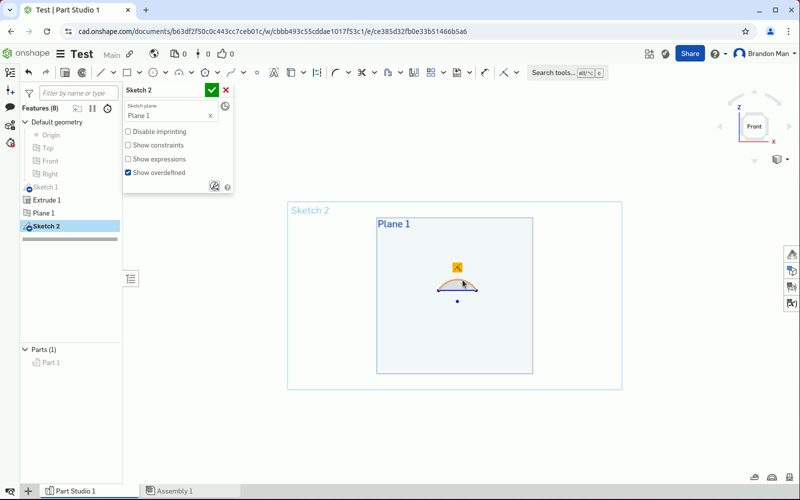
scroll(-6)
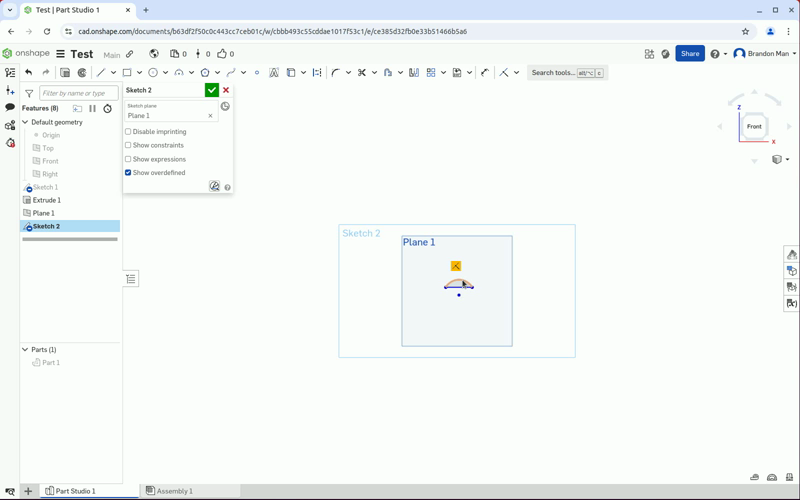
scroll(-6)
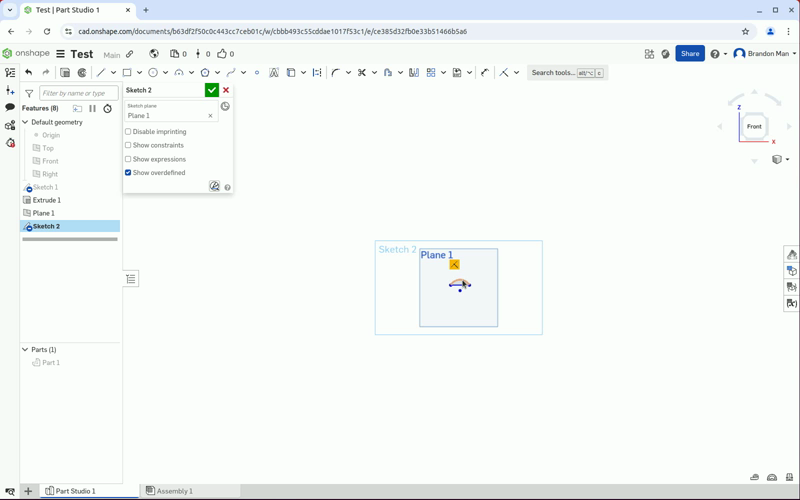
scroll(-6)
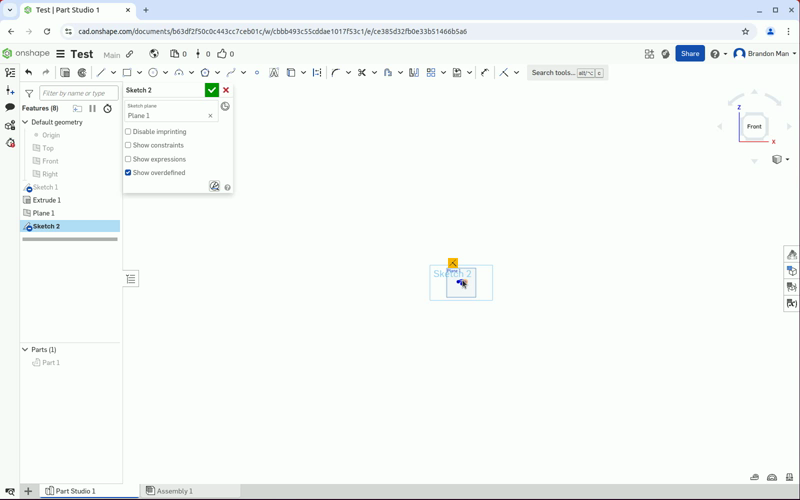
mouse_move(73, 352)
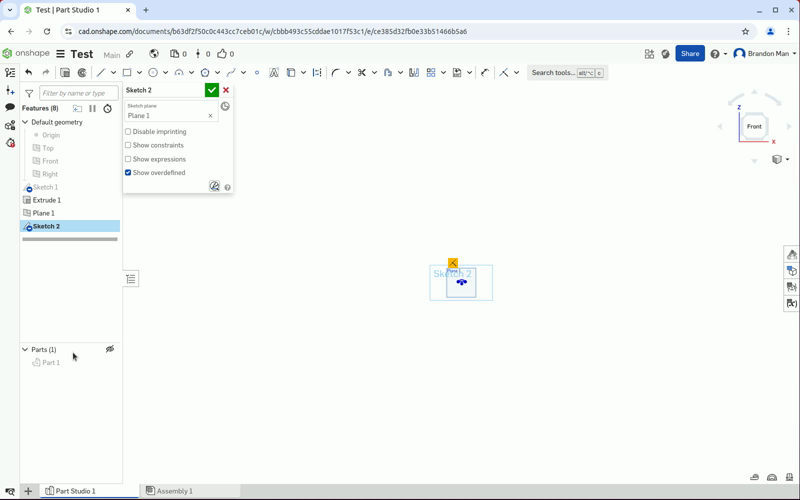
key(shift+y)
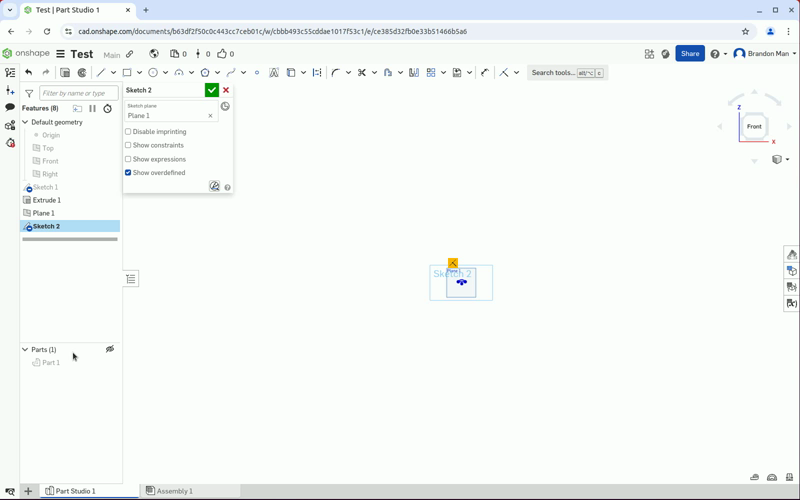
key(shift+e)
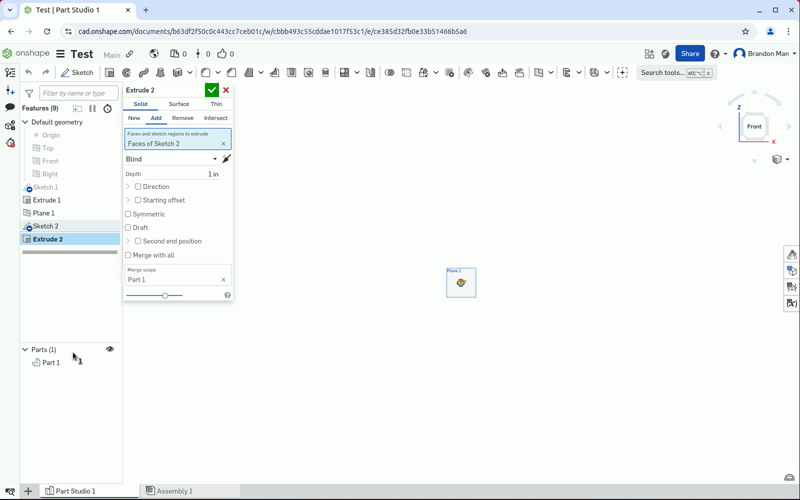
mouse_move(143, 106)
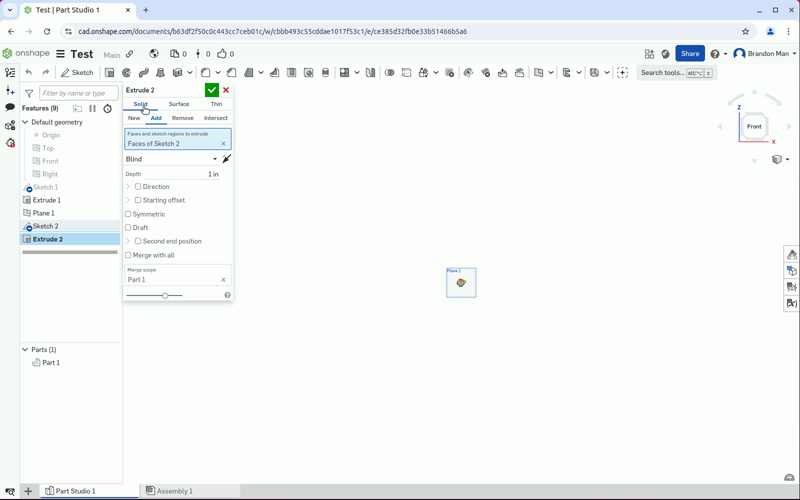
click(143, 106)
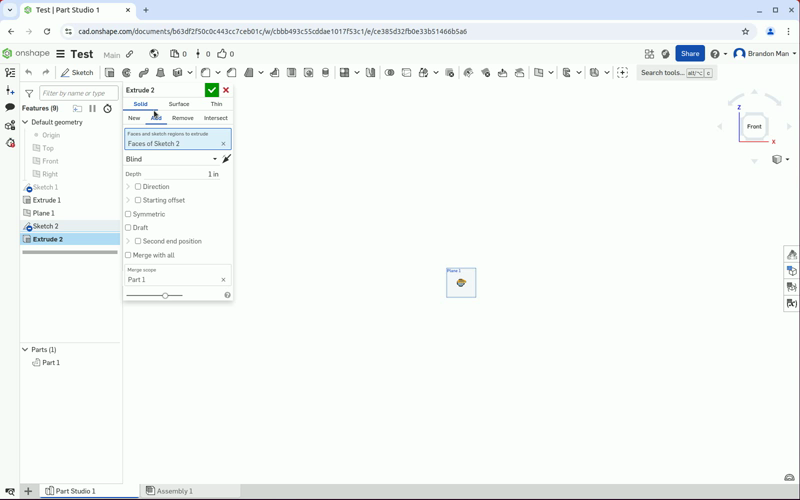
mouse_move(186, 120)
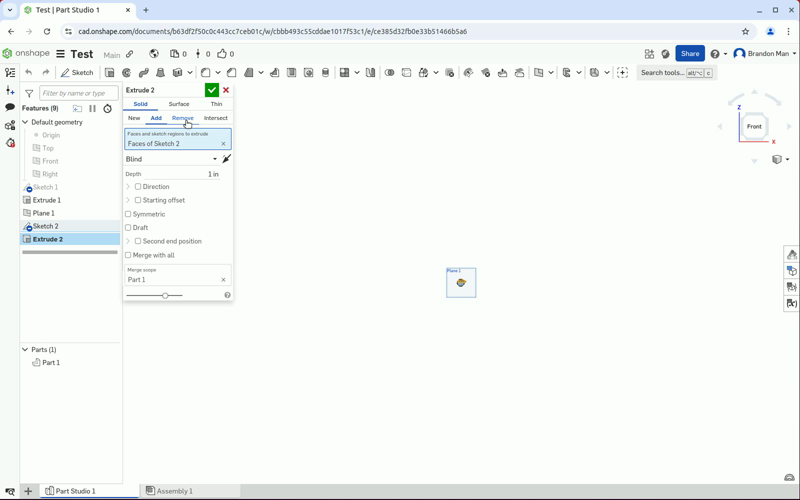
click(186, 120)
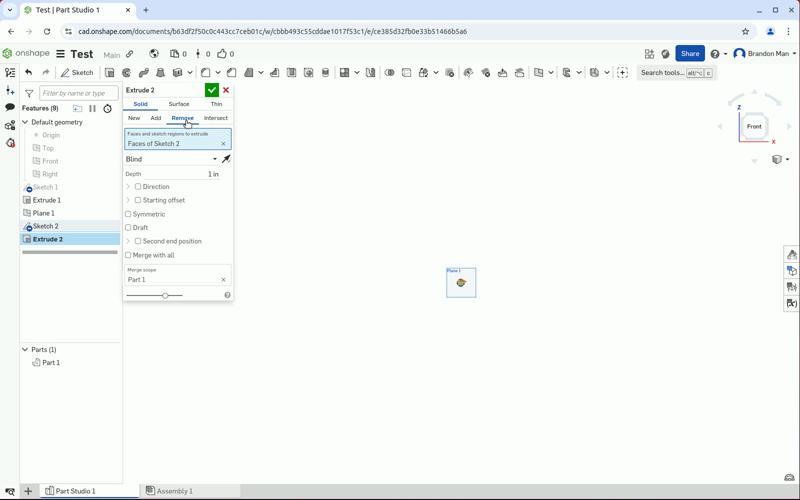
key(tab, 4)
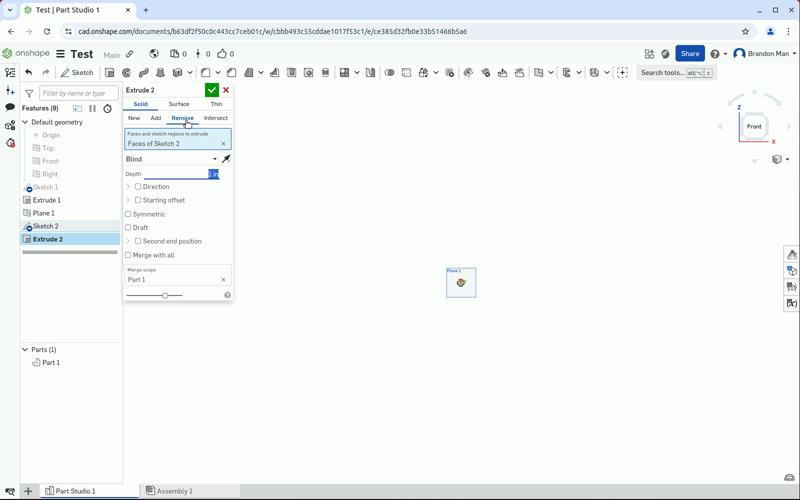
text(3.129)
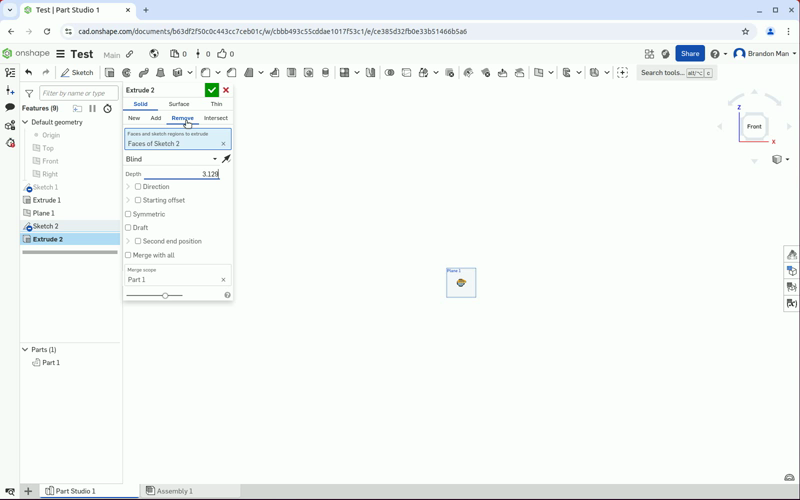
key(tab, 6)
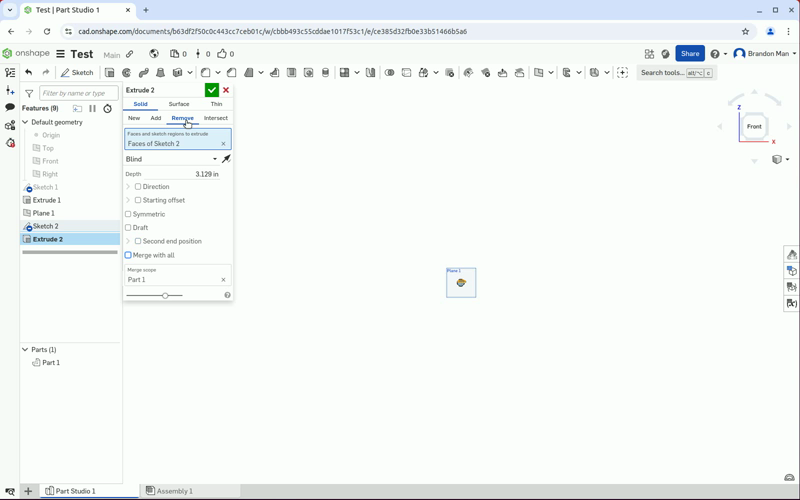
key(space)
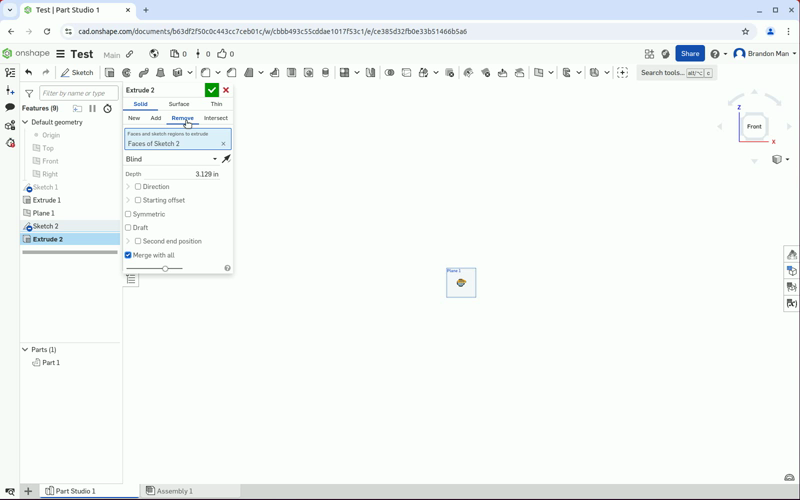
key(enter)
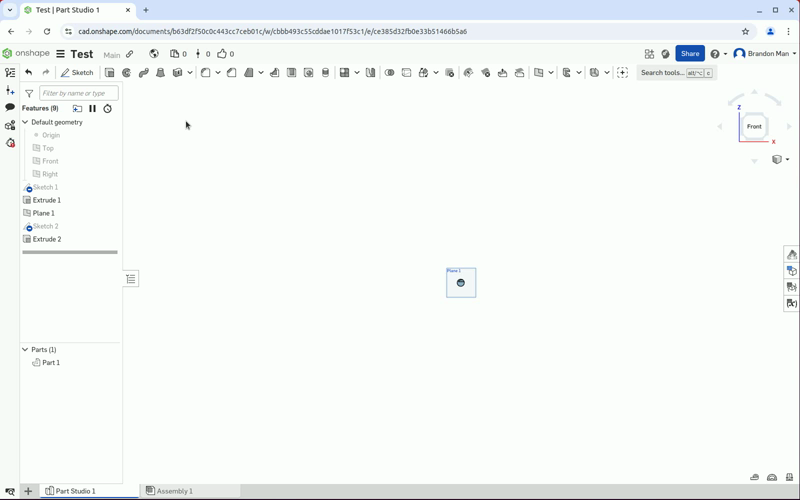
key(shift+h)
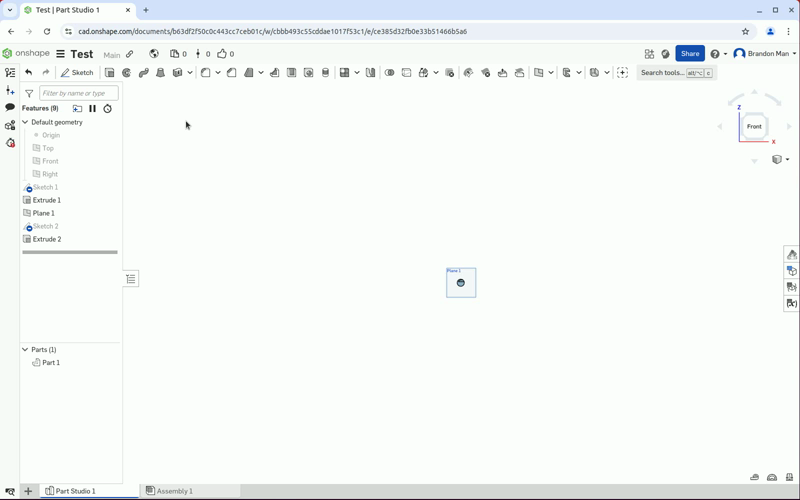
key(shift+h)
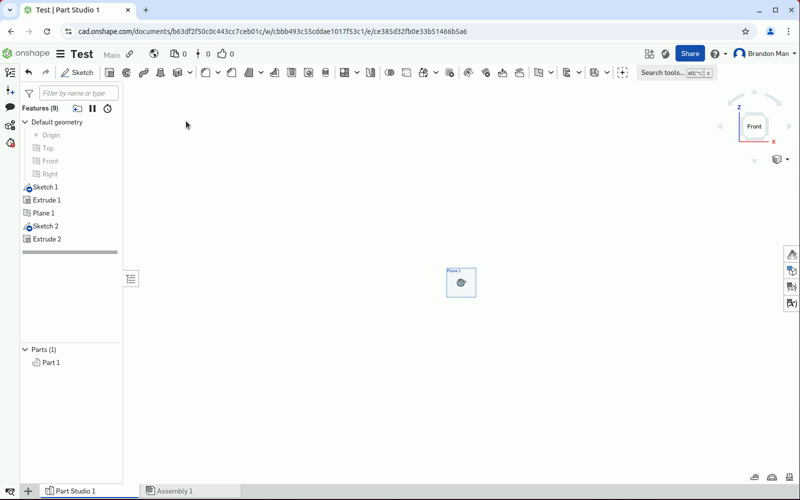
key(shift+7)
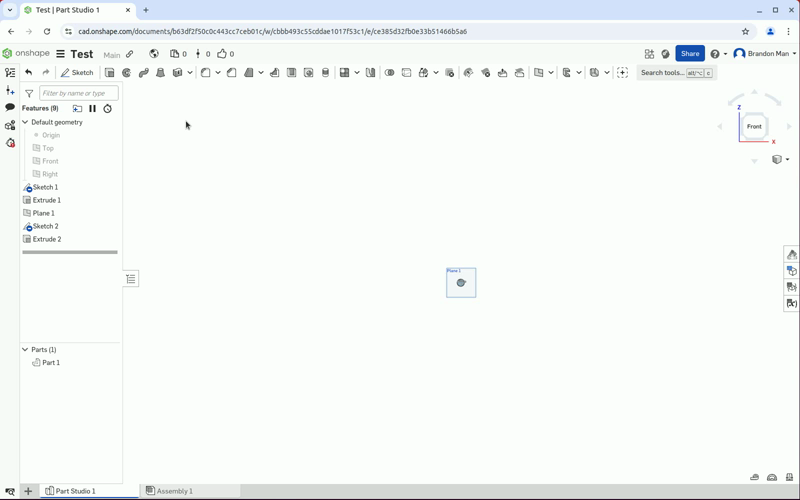
key(left, 2)
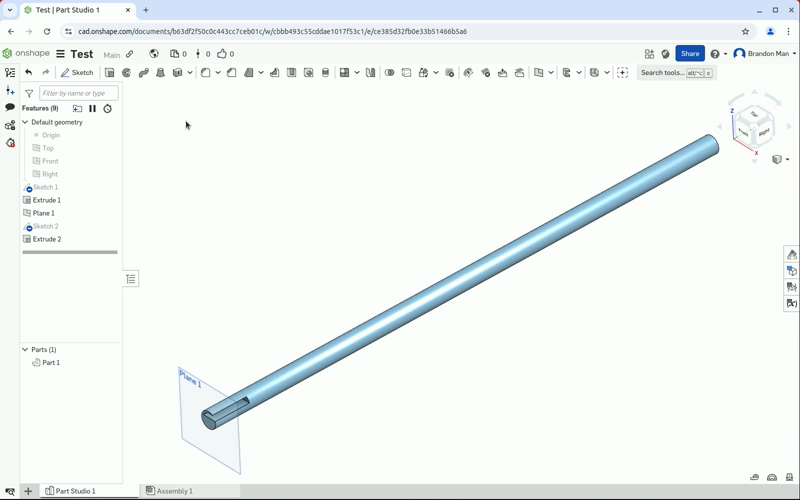
key(down, 2)
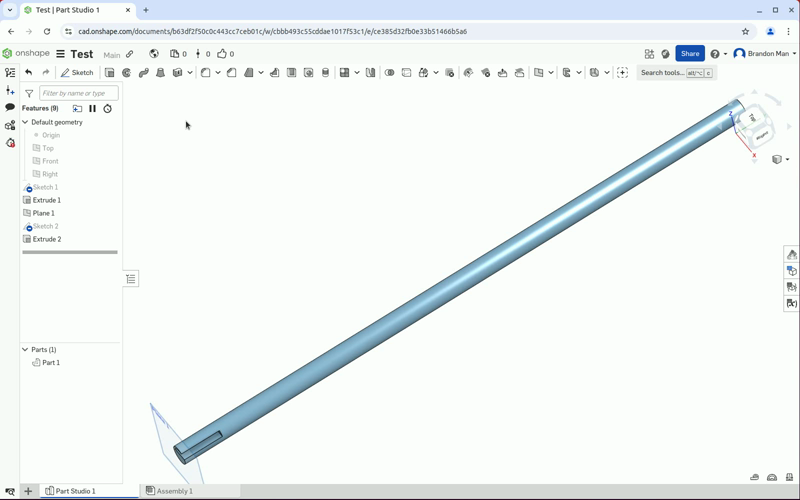
key(up, 2)
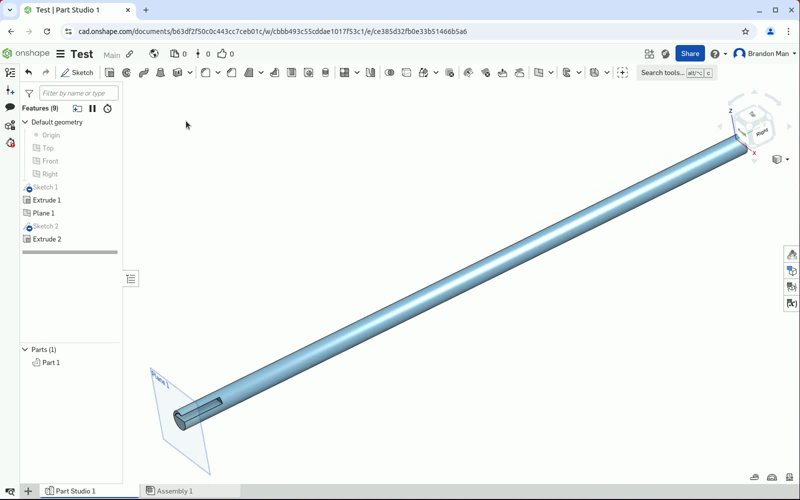
key(right, 2)
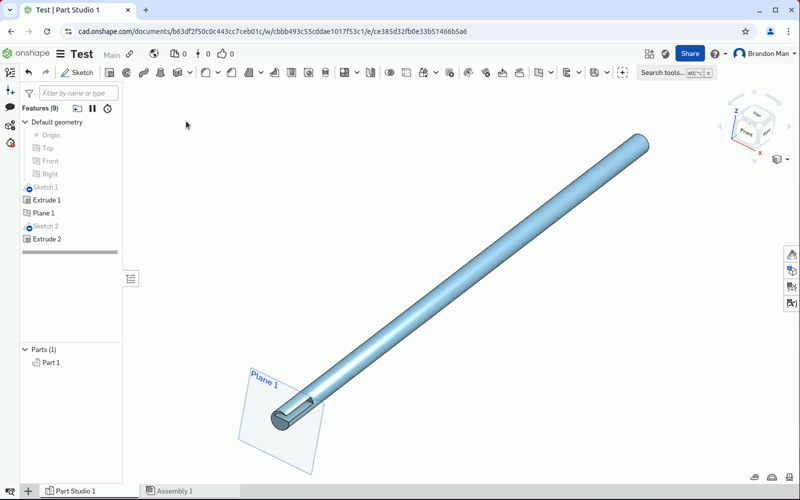
mouse_move(73, 189)
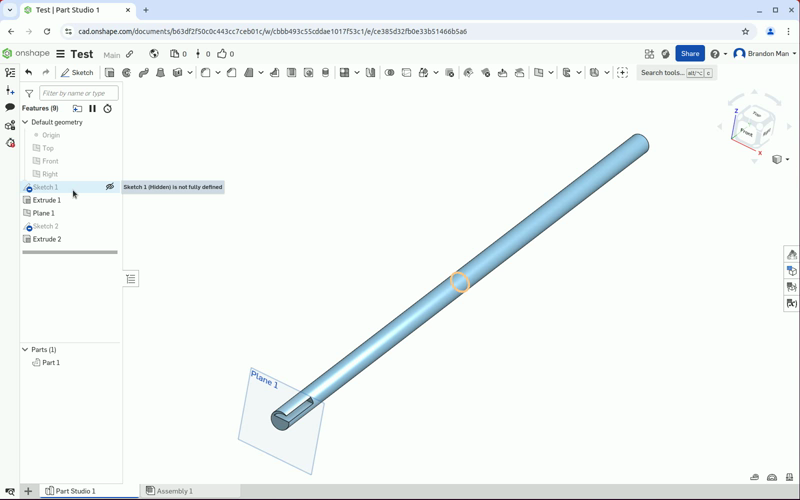
click(73, 189)